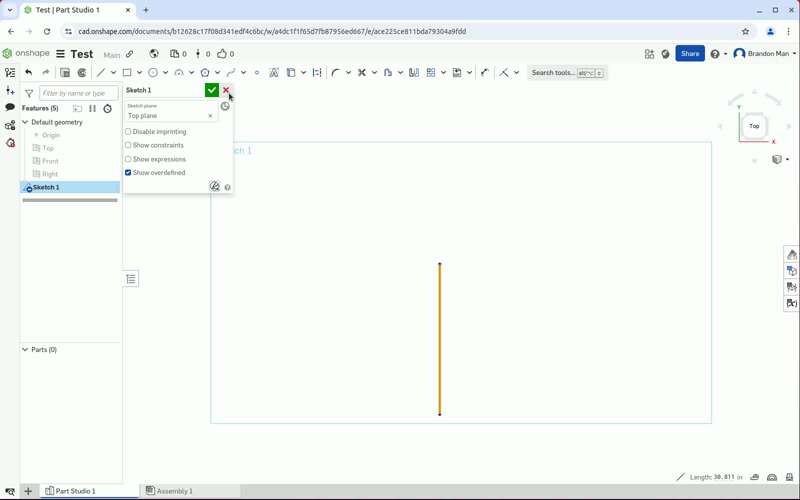
key(shift+h)
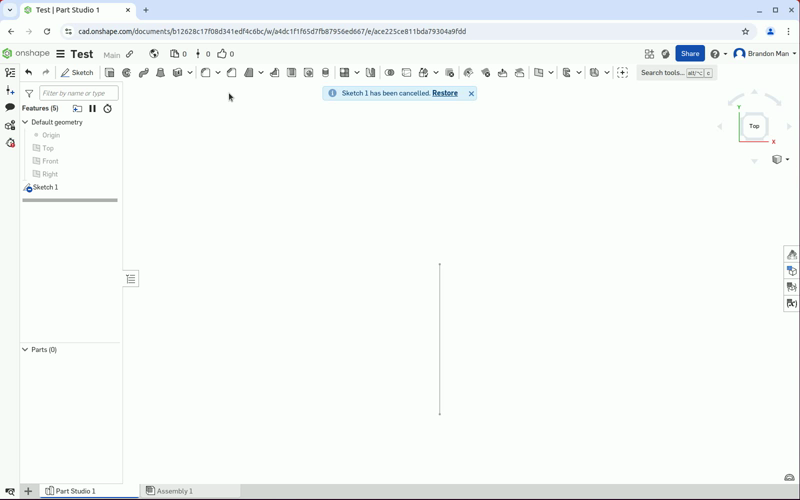
mouse_move(73, 352)
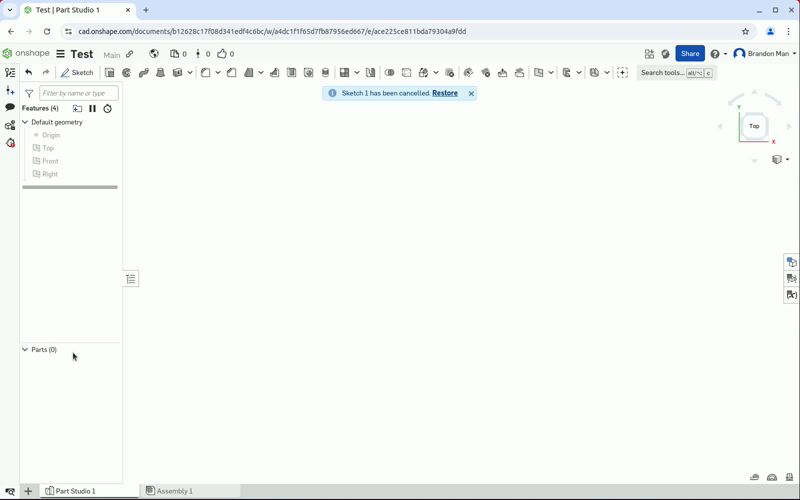
key(y)
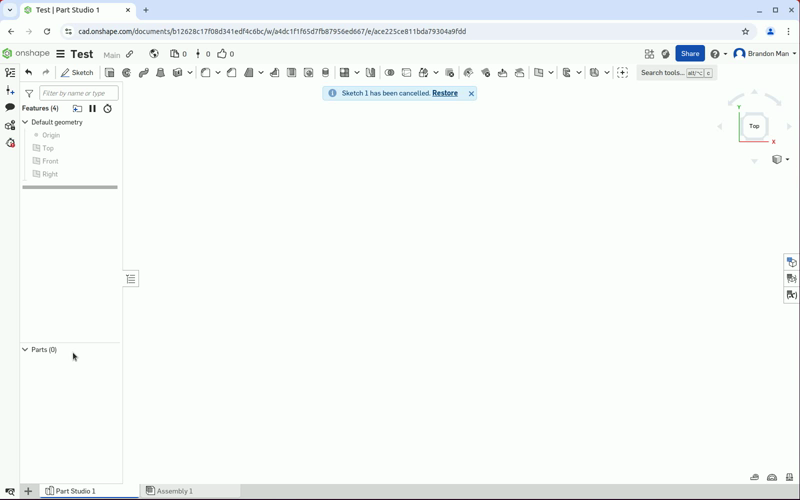
key(shift+p)
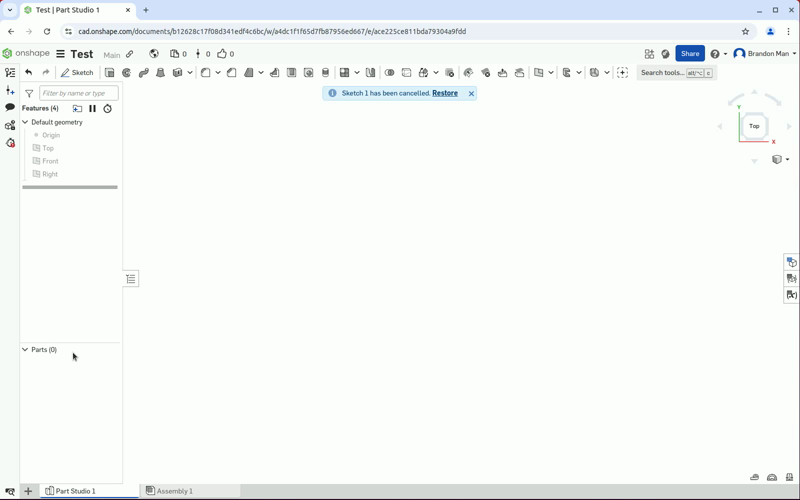
key(space)
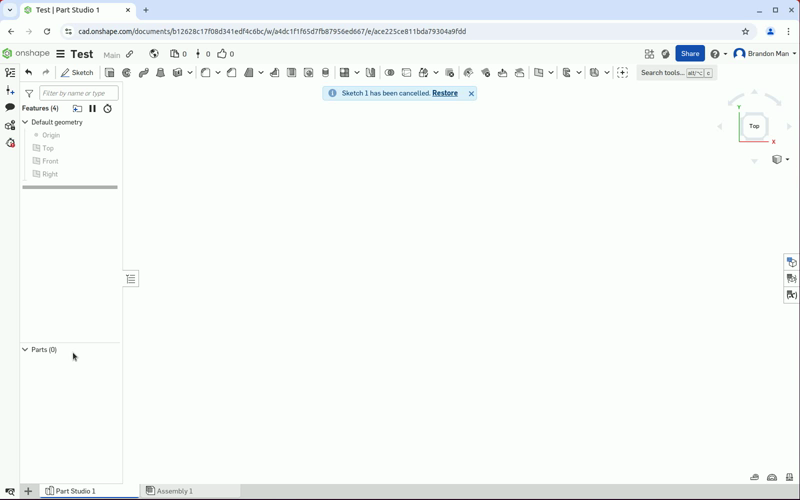
key_down(shift)
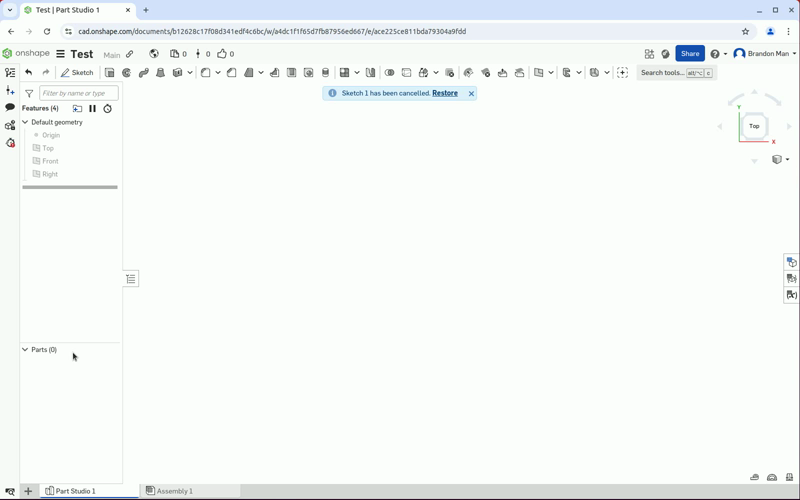
key(up)
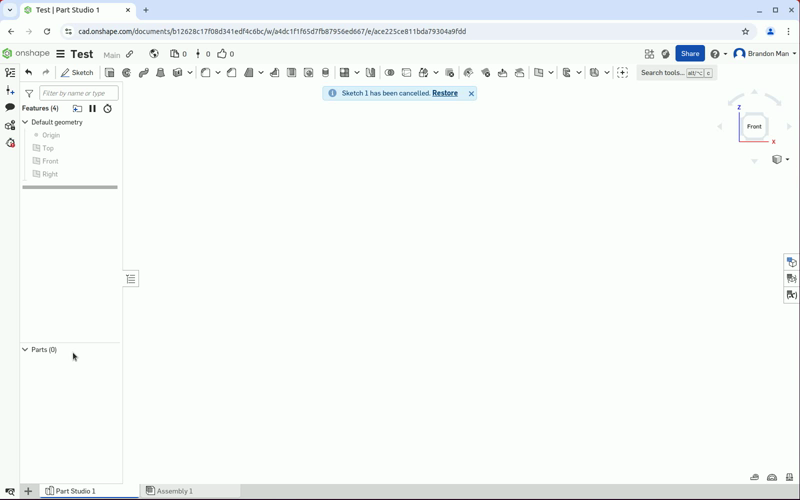
key_up(shift)
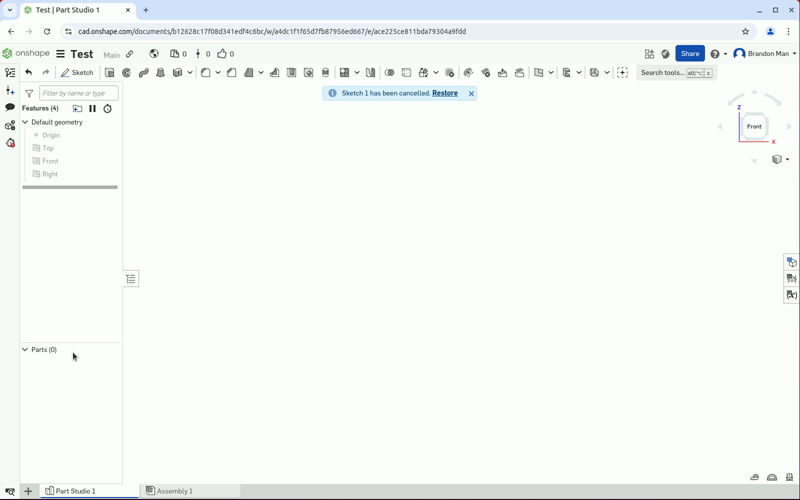
mouse_move(73, 352)
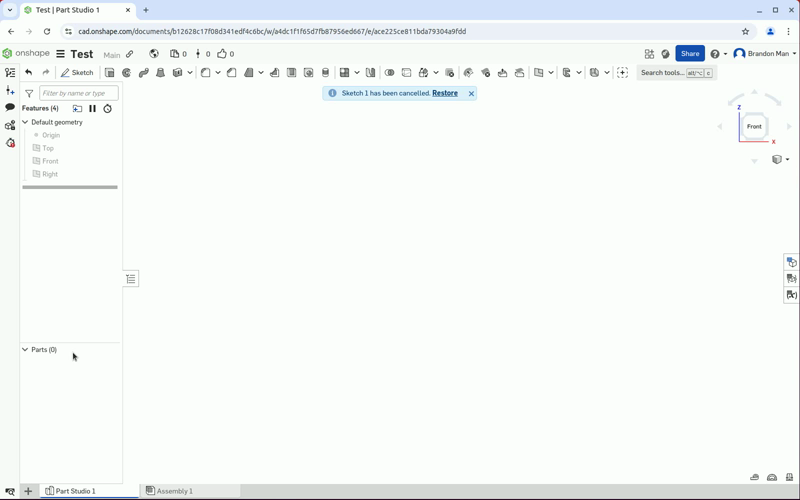
key(shift+y)
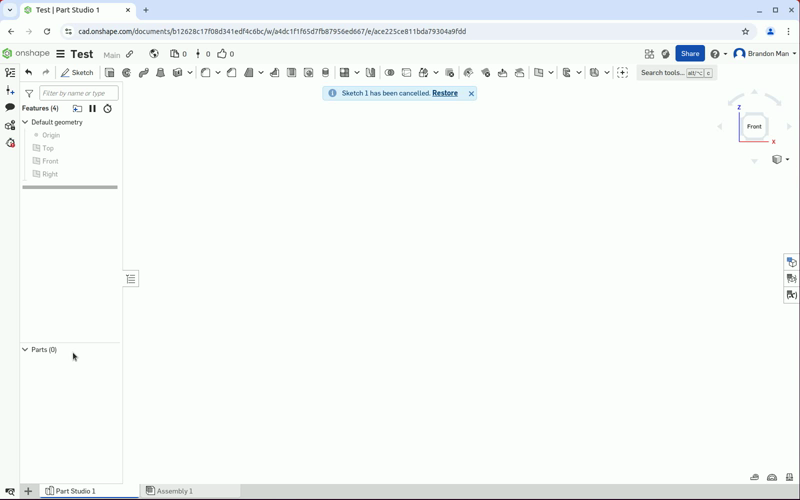
key(shift+s)
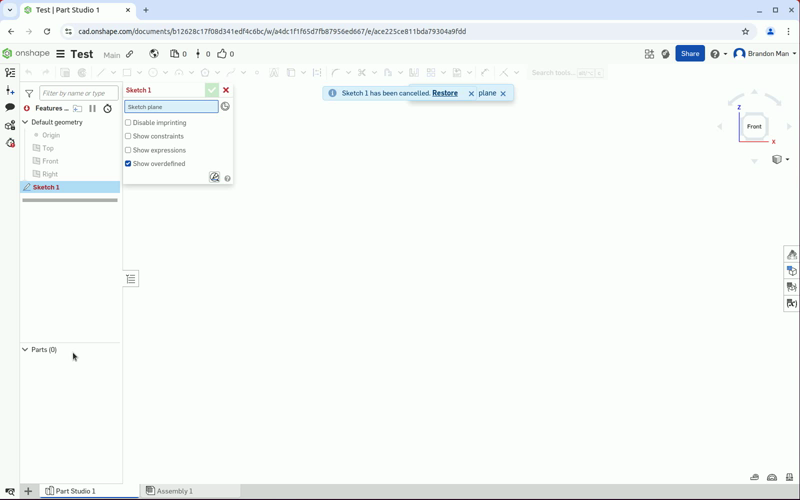
mouse_move(73, 163)
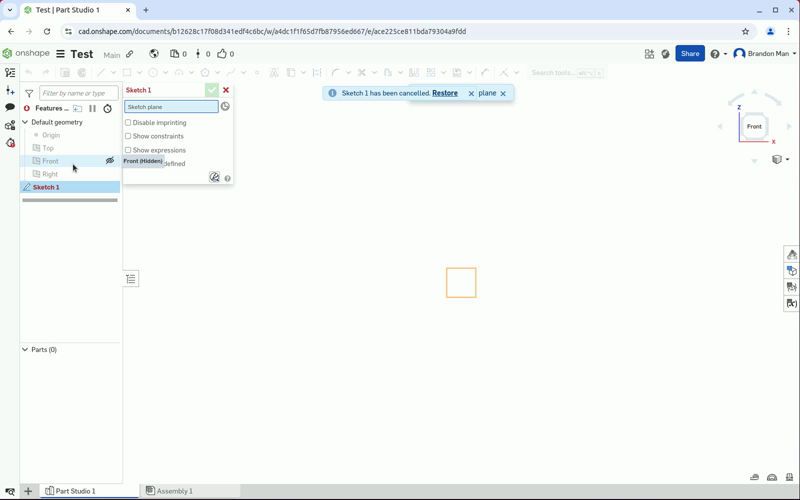
click(73, 163)
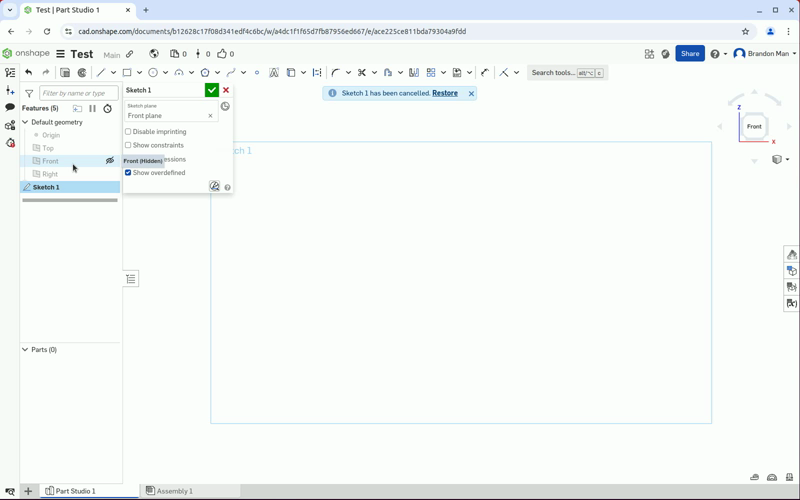
mouse_move(73, 352)
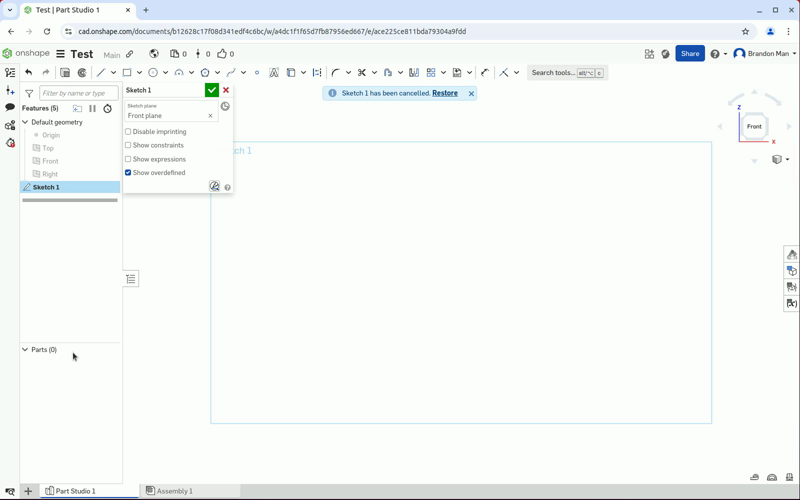
key(y)
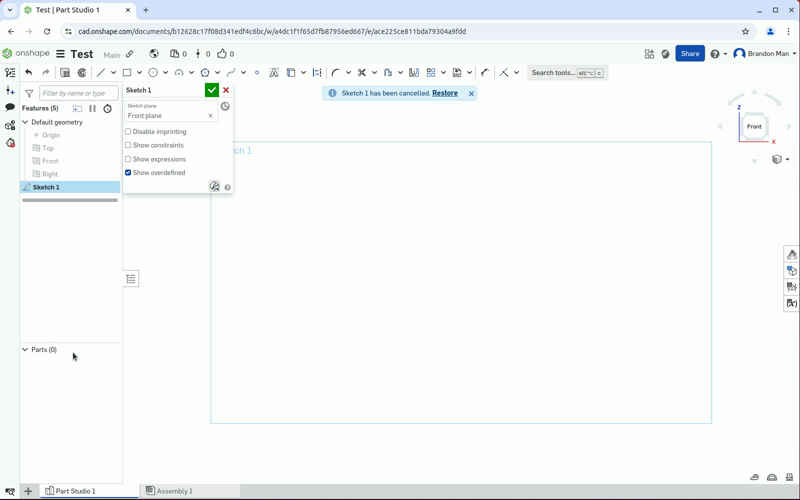
key(l)
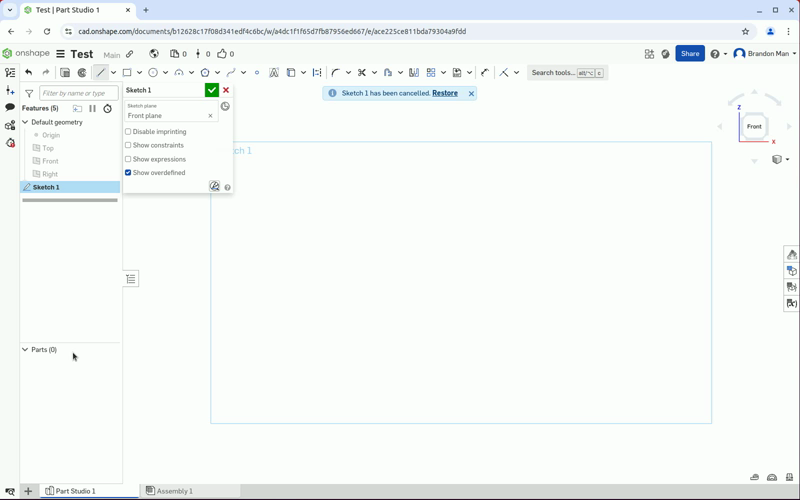
key_down(shift)
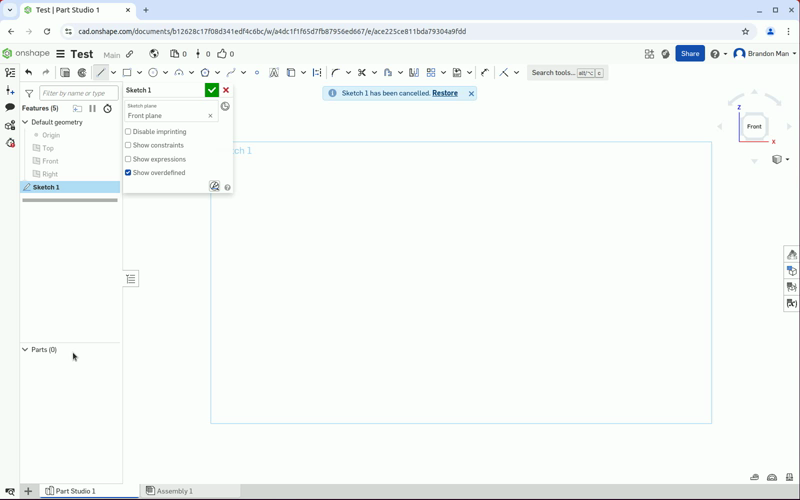
mouse_move(351, 174)
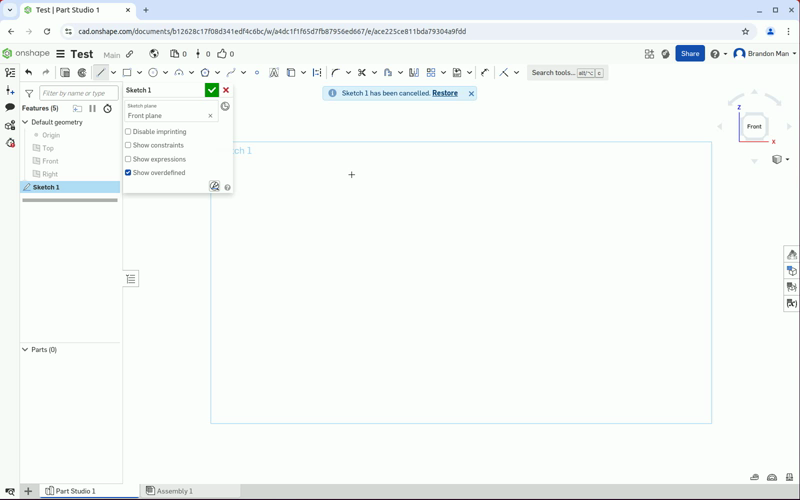
click(351, 174)
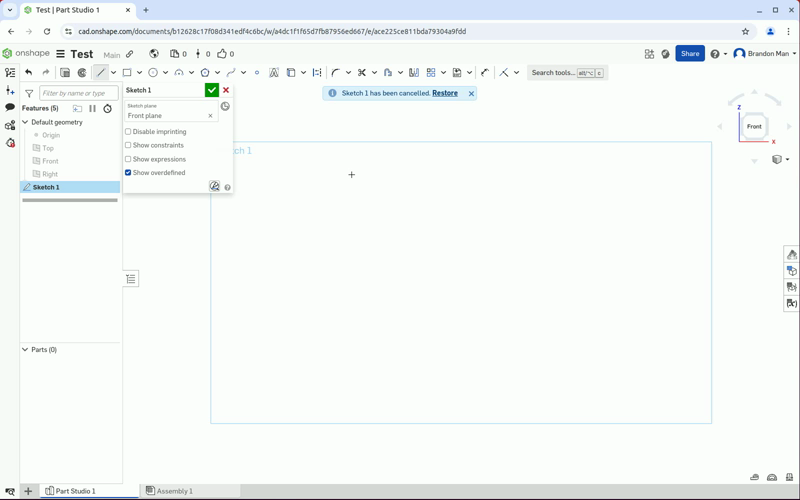
key_up(shift)
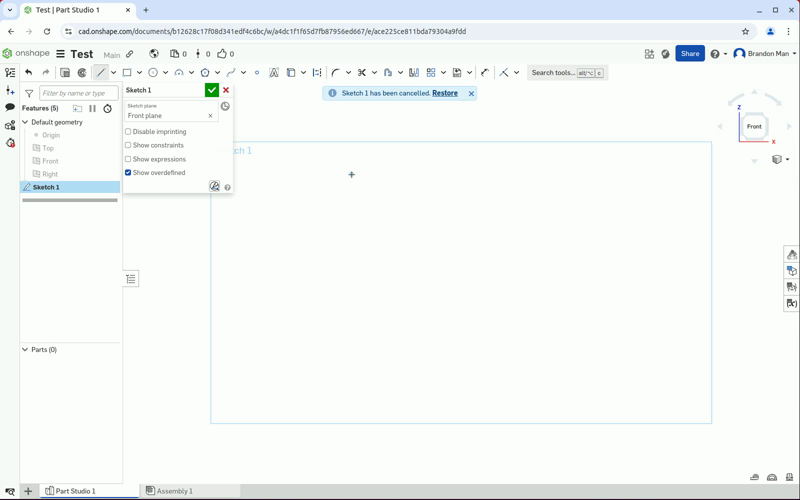
key_down(shift)
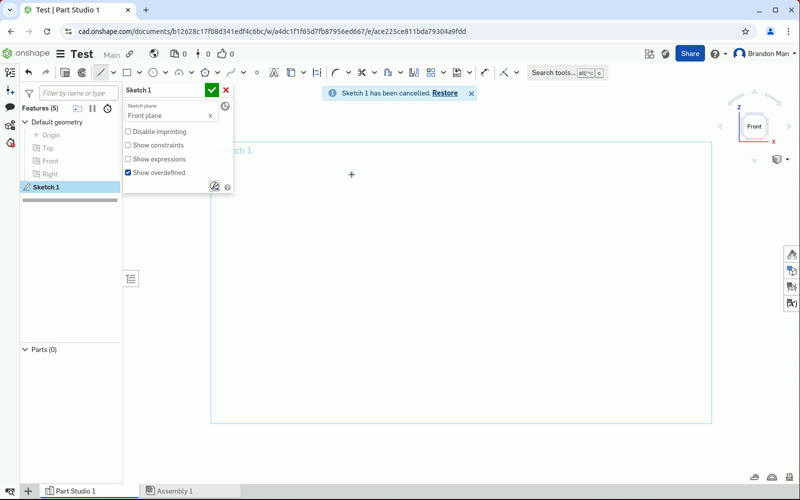
mouse_move(460, 282)
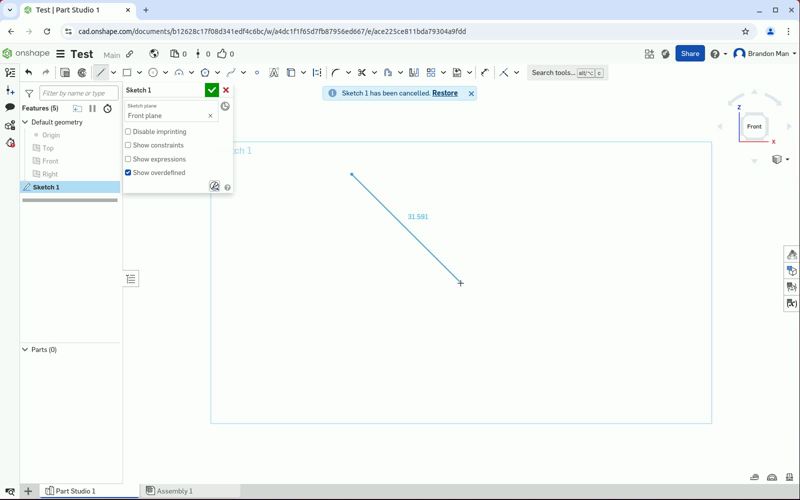
click(460, 282)
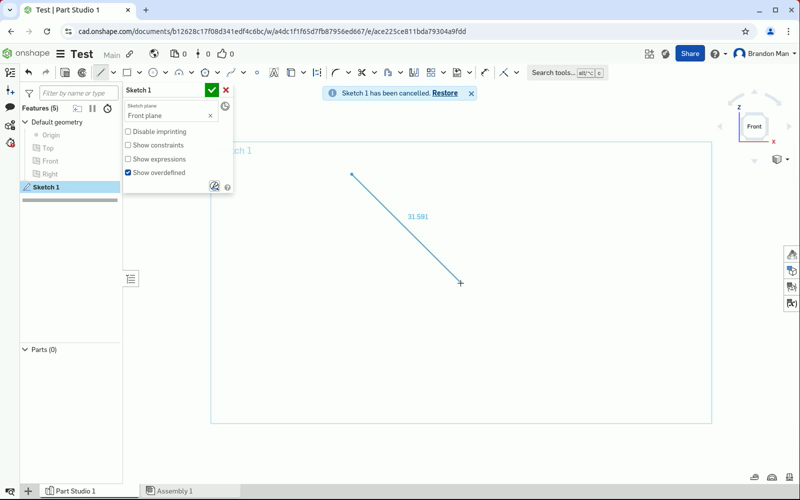
key_up(shift)
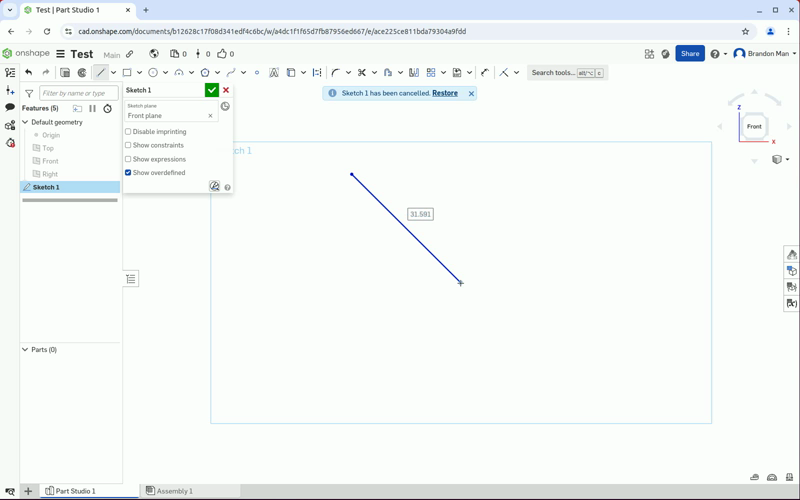
key_down(shift)
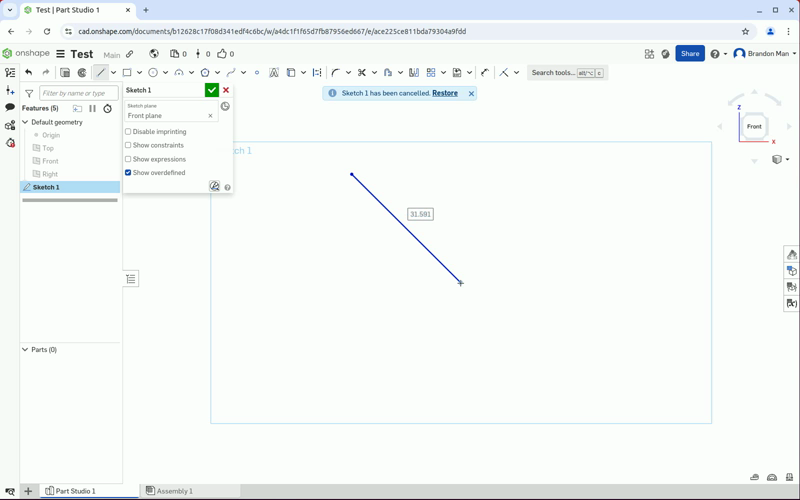
mouse_move(567, 174)
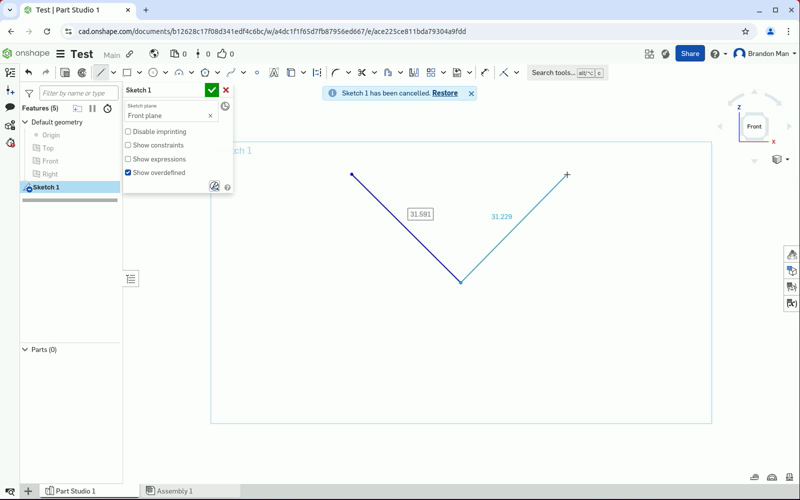
click(567, 174)
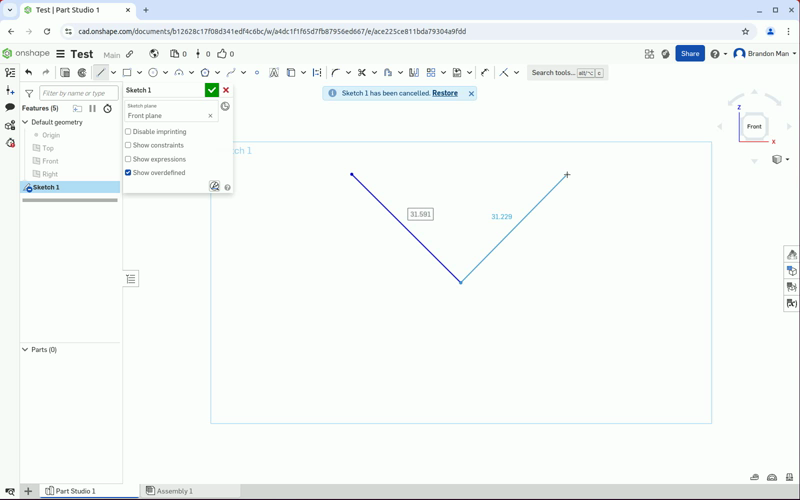
key_up(shift)
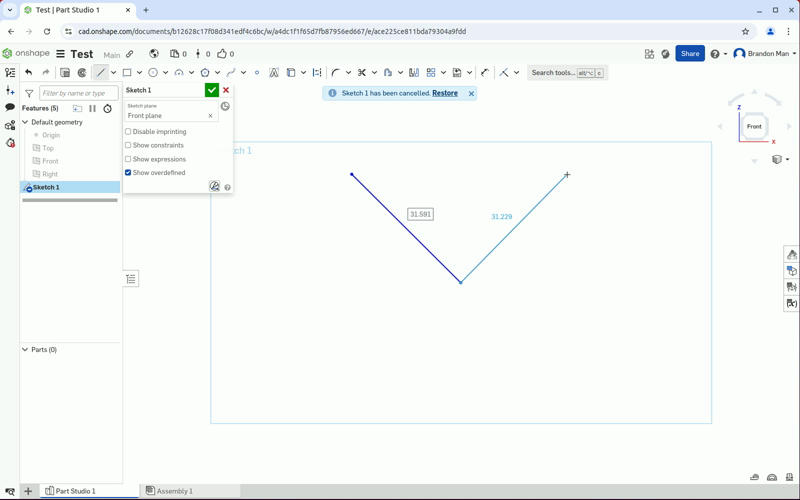
key_down(shift)
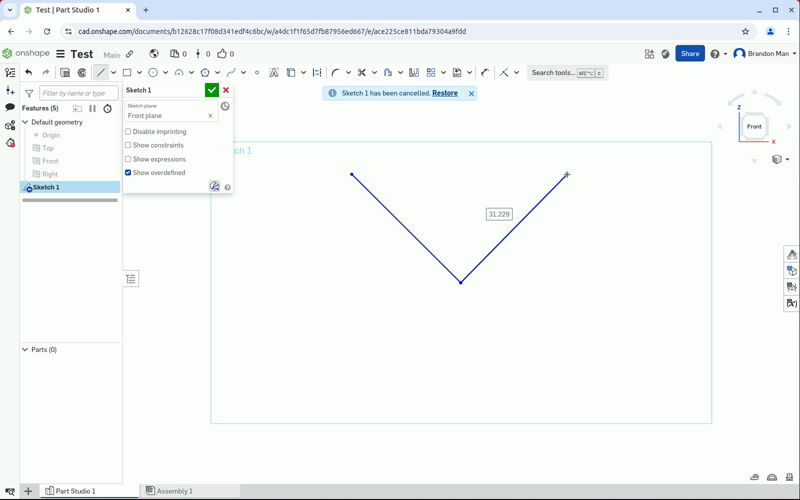
mouse_move(351, 174)
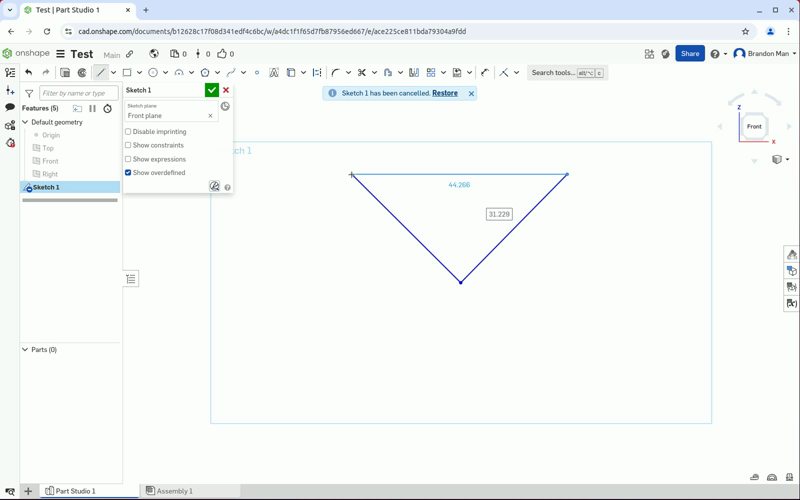
key_up(shift)
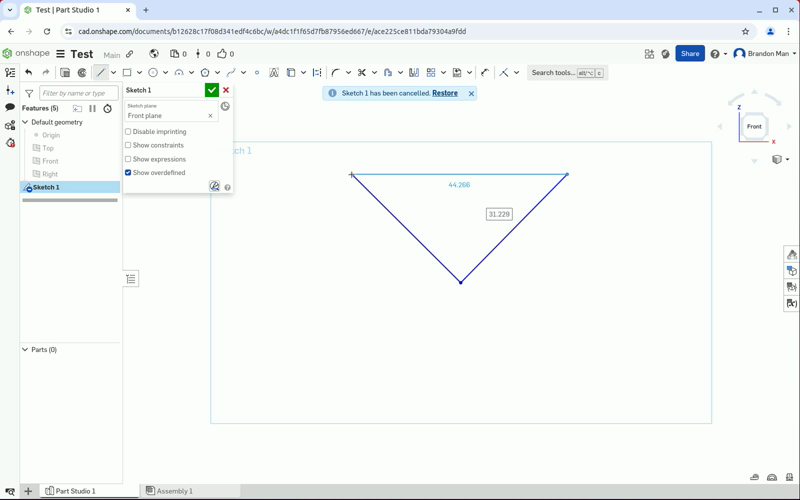
click(351, 174)
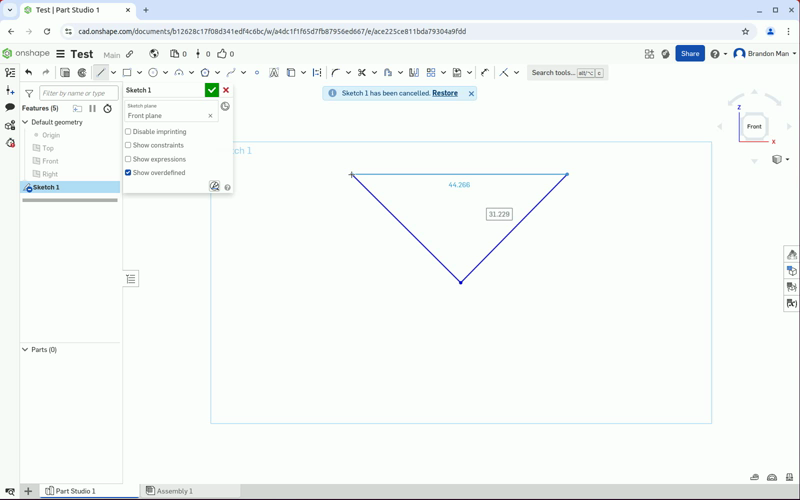
key(esc)
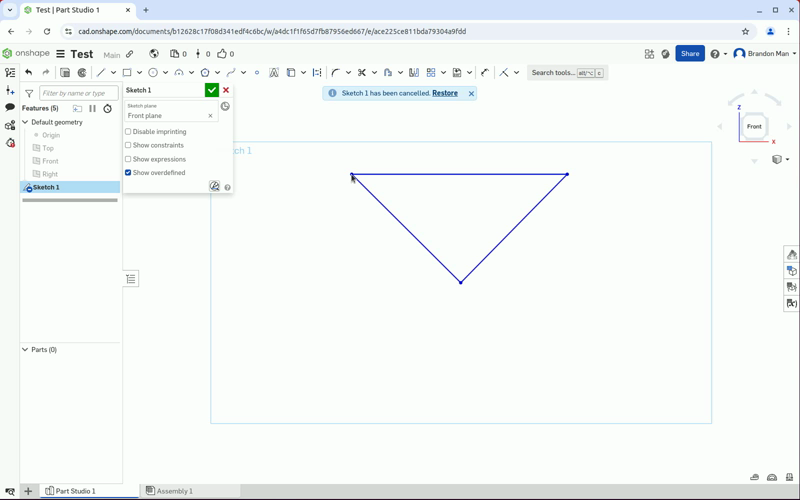
mouse_move(408, 191)
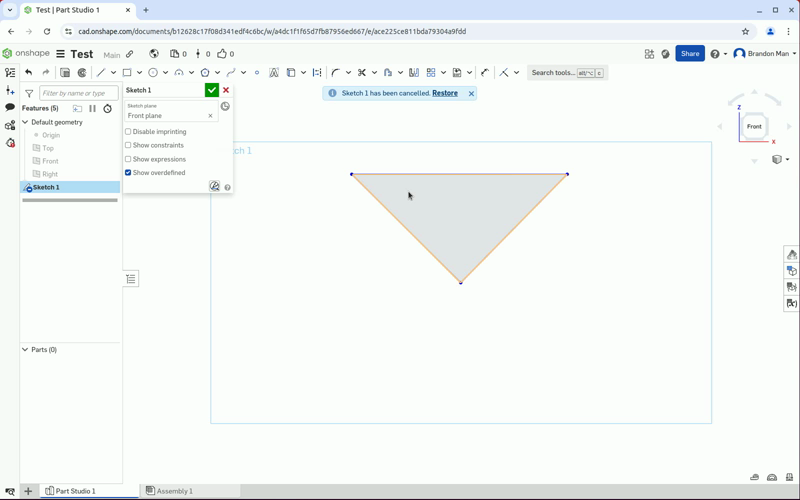
click(408, 191)
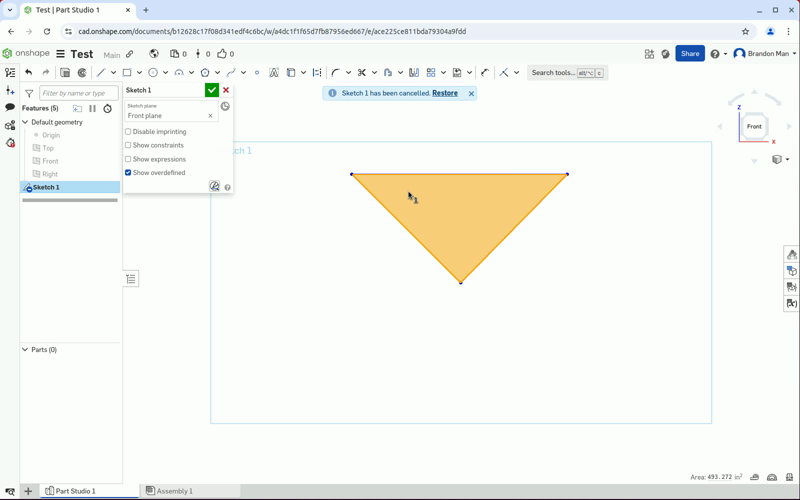
mouse_move(73, 352)
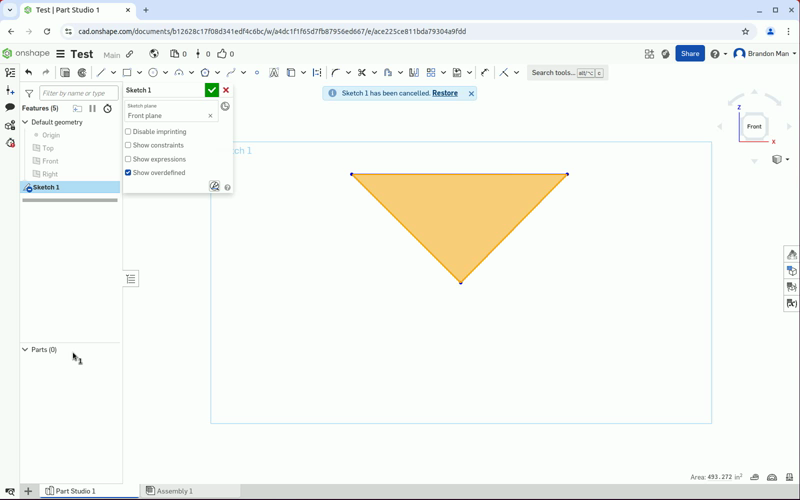
key(shift+y)
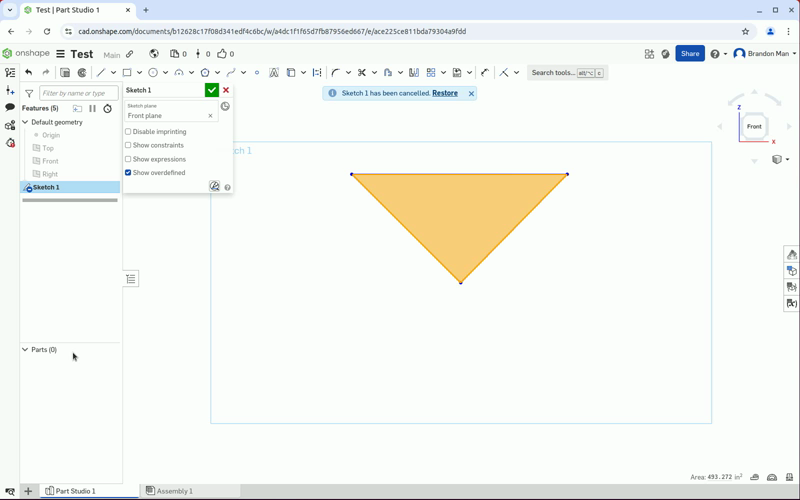
key(shift+e)
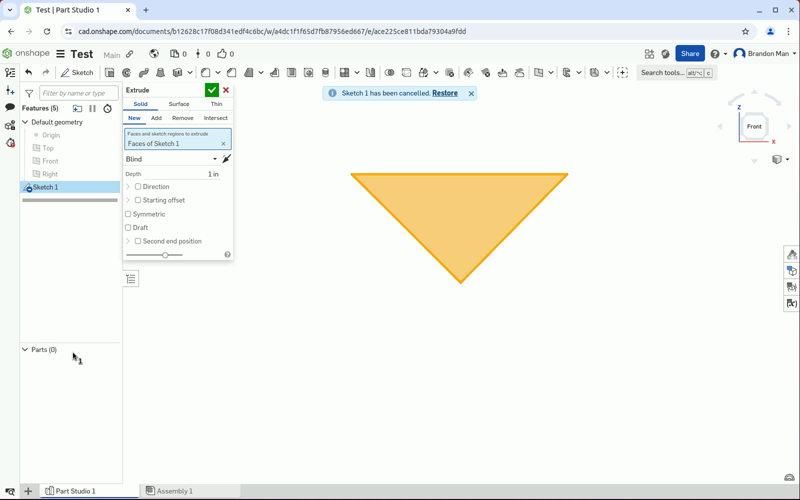
mouse_move(143, 106)
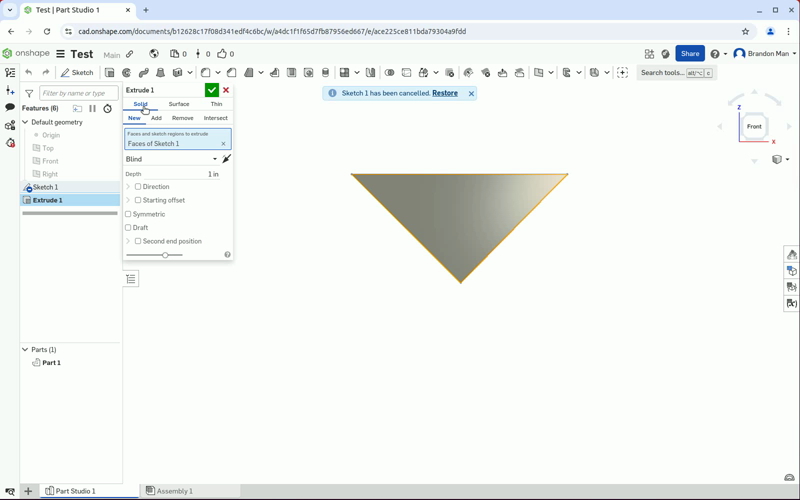
click(143, 106)
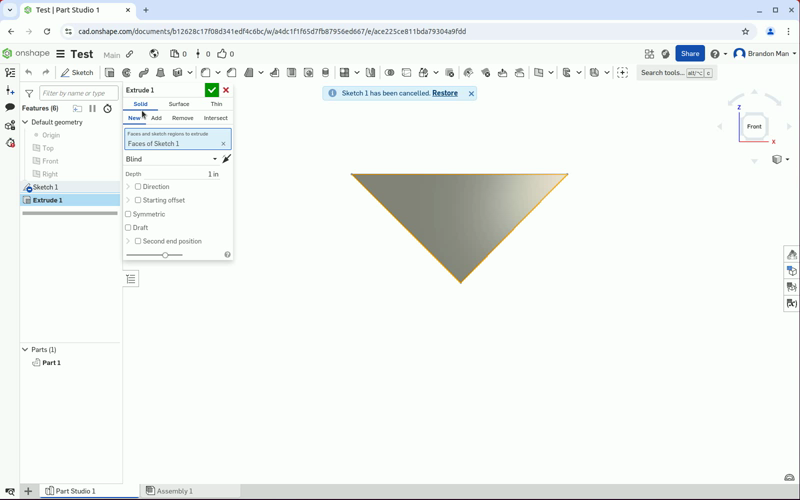
mouse_move(137, 120)
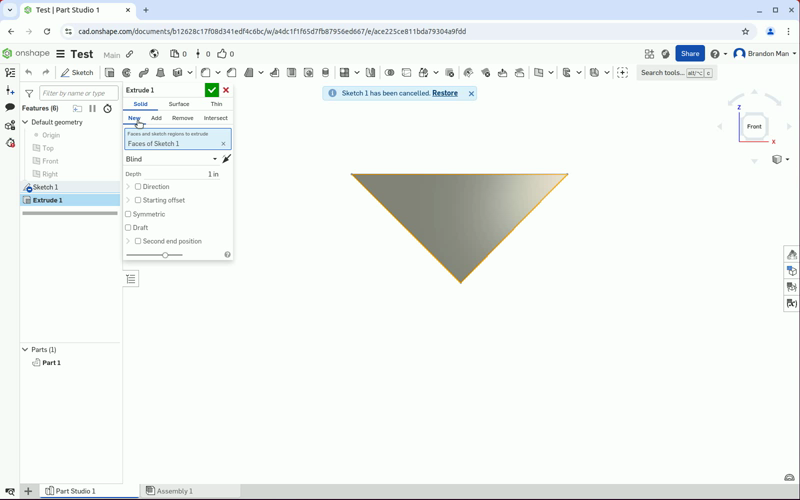
click(137, 120)
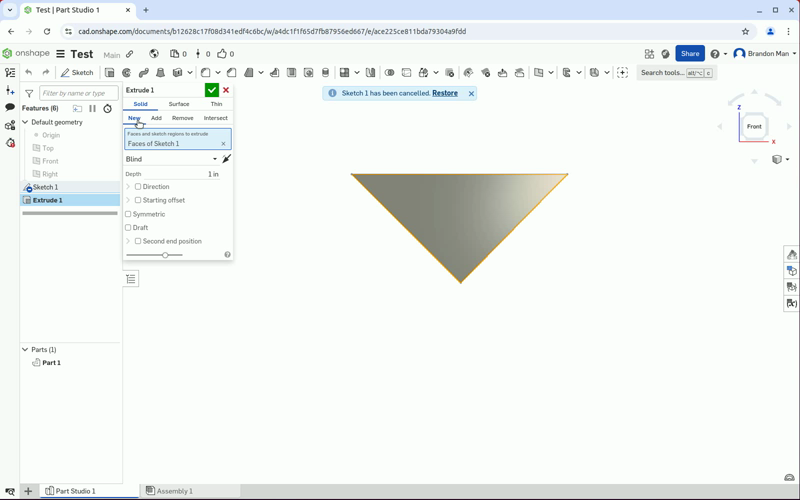
key(tab, 4)
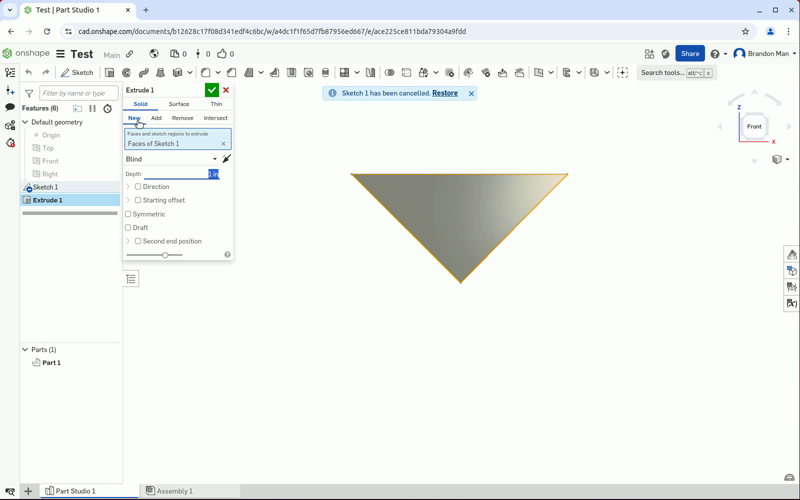
text(23.108)
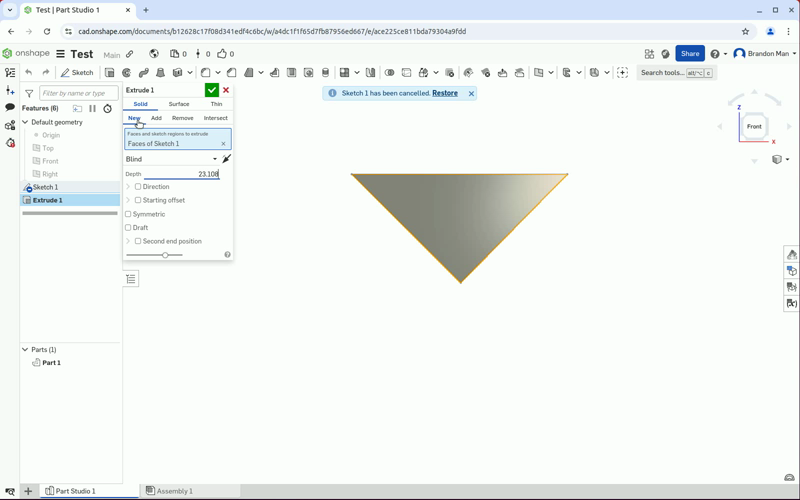
key(enter)
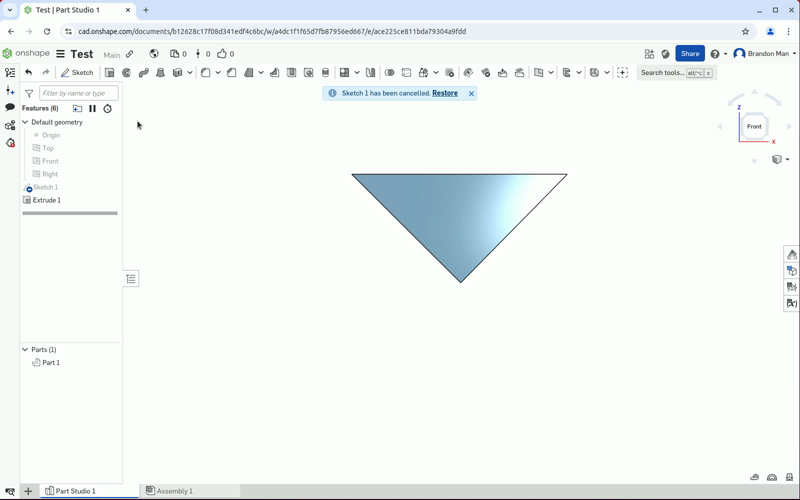
key(shift+h)
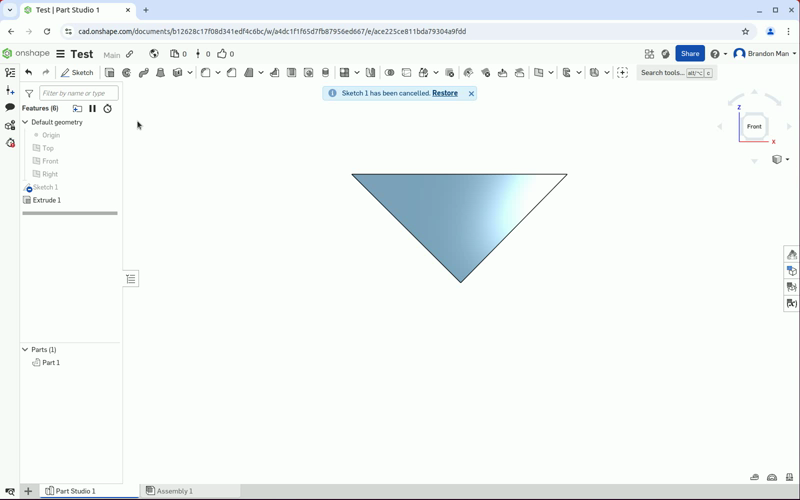
key(shift+h)
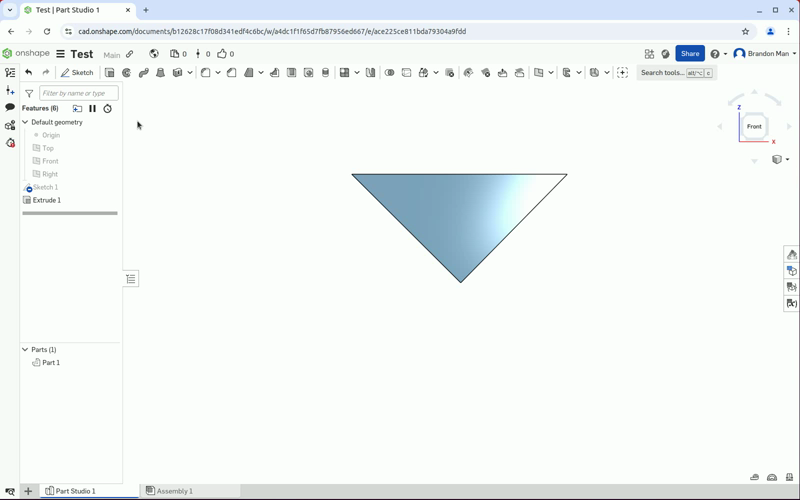
mouse_move(73, 189)
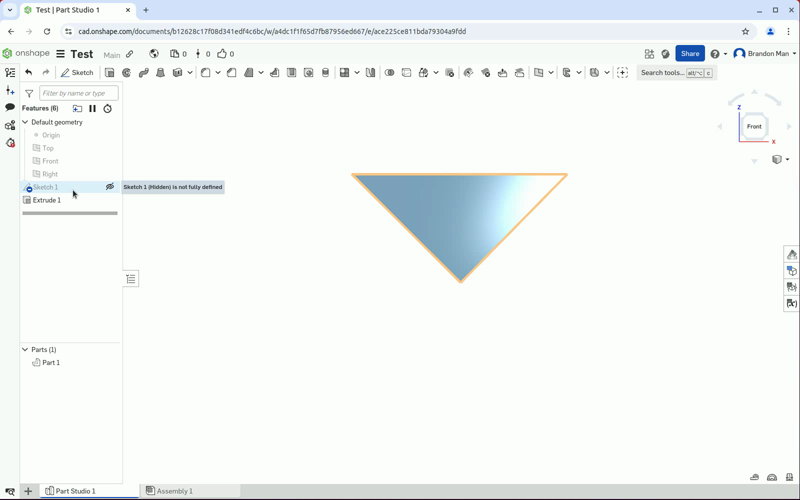
click(73, 189)
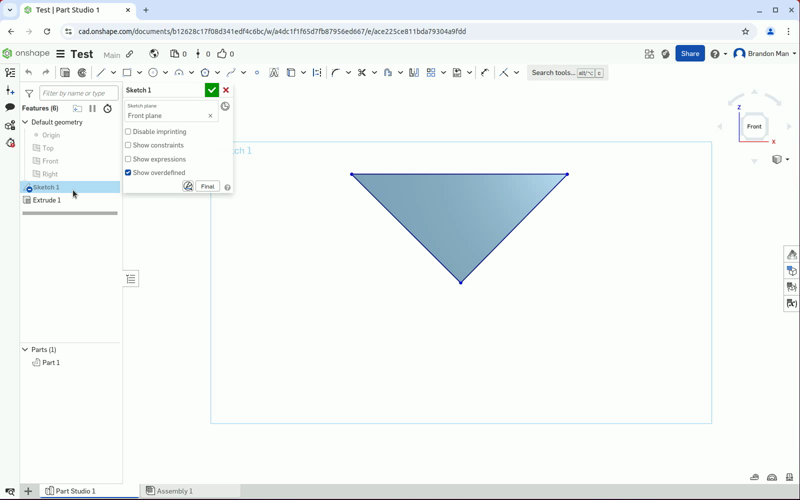
mouse_move(229, 92)
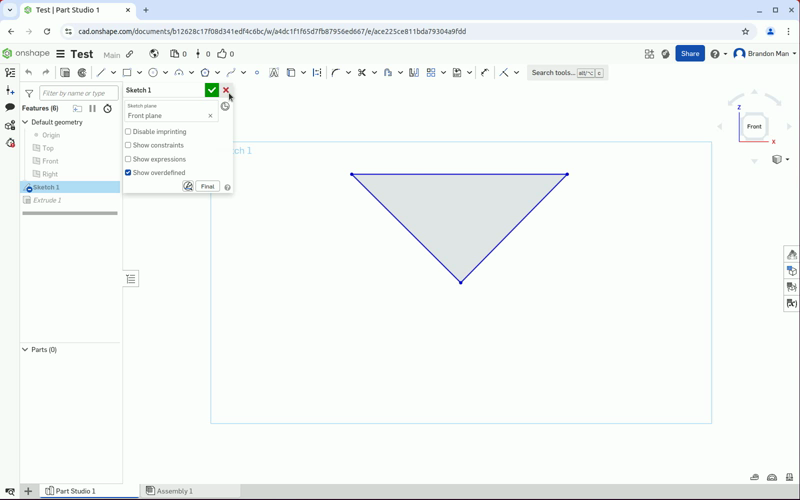
click(229, 92)
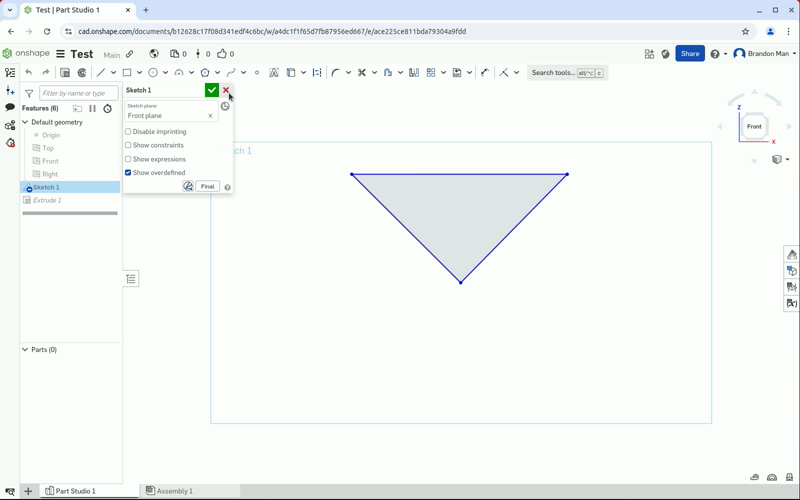
key(shift+s)
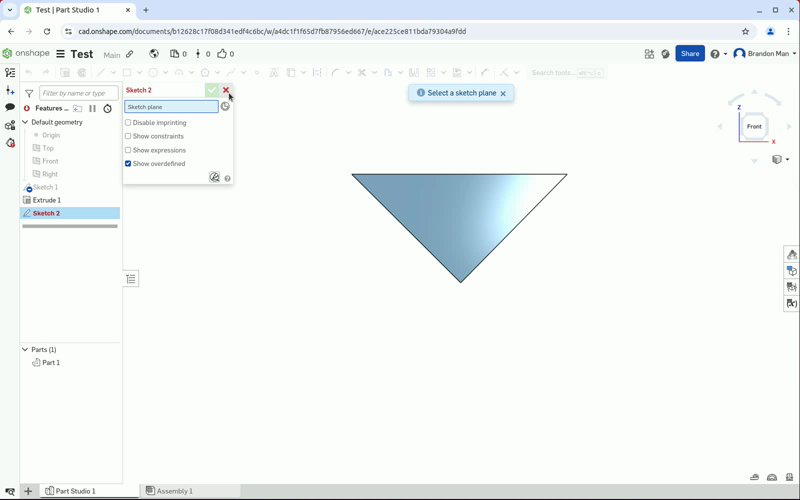
mouse_move(73, 163)
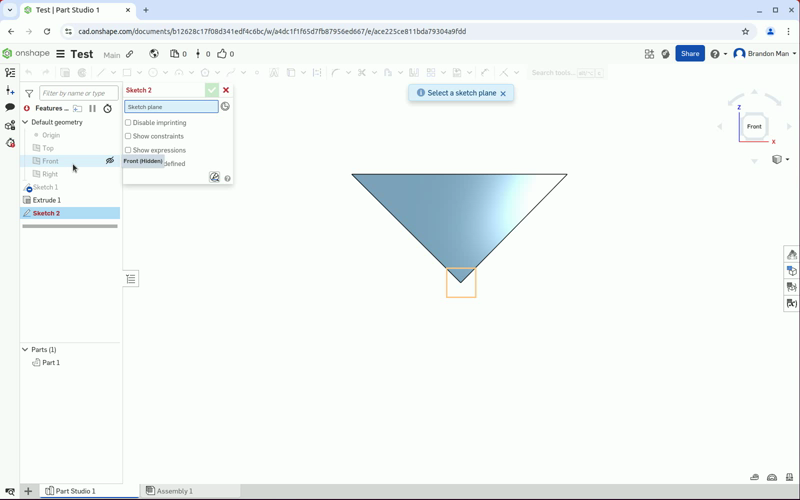
click(73, 163)
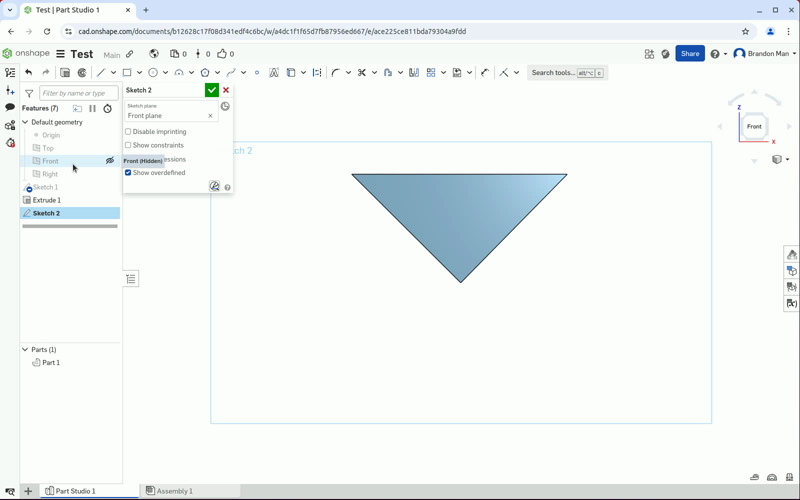
mouse_move(73, 352)
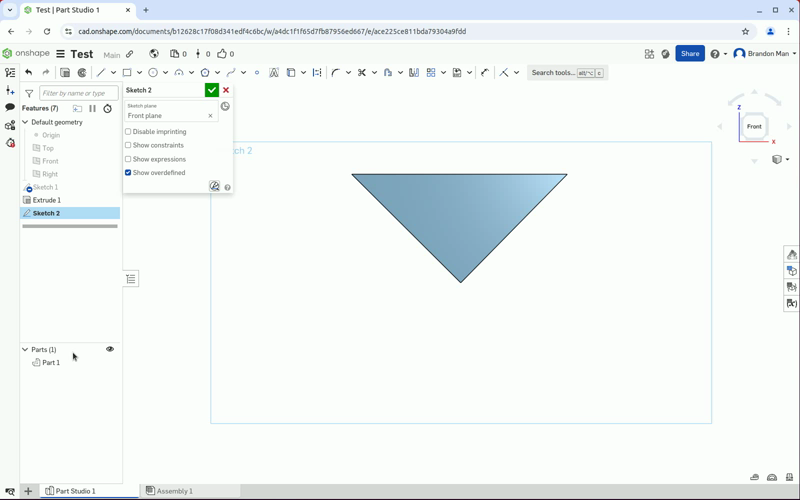
key(y)
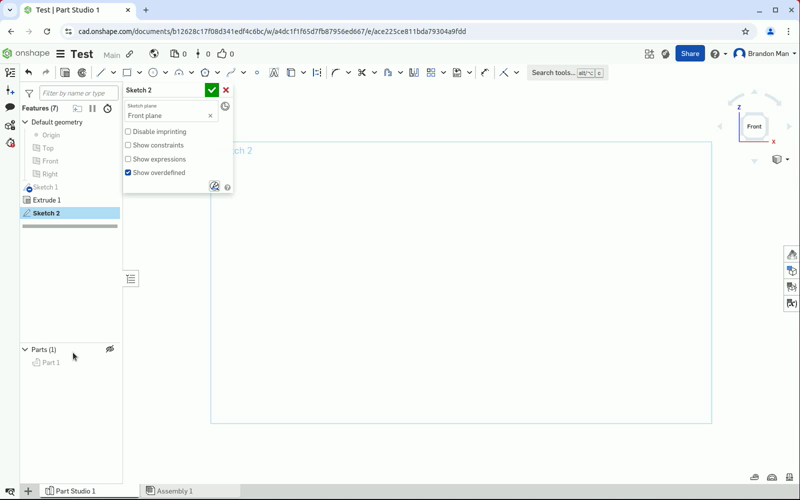
key(l)
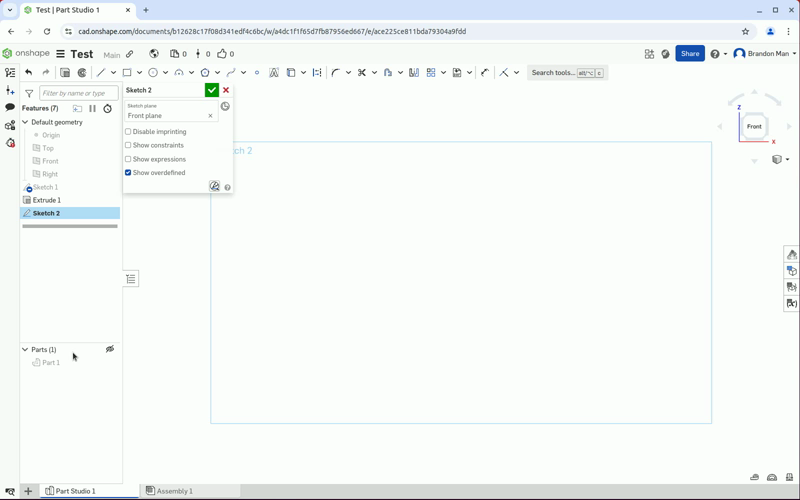
key_down(shift)
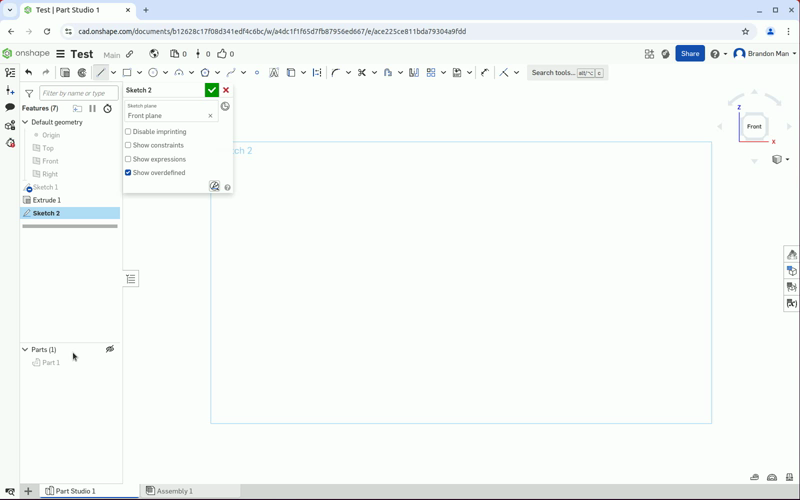
mouse_move(351, 391)
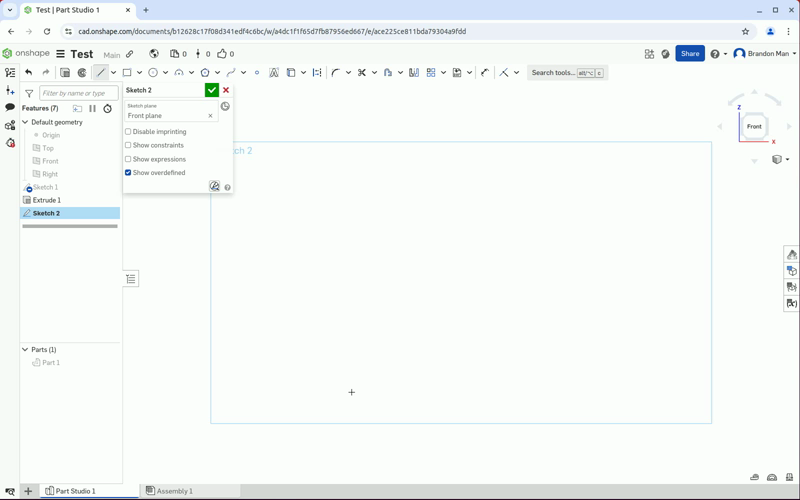
click(351, 391)
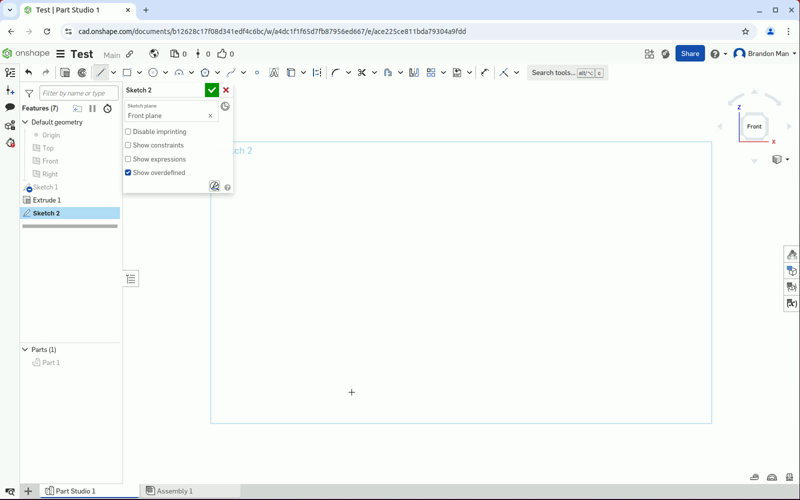
key_up(shift)
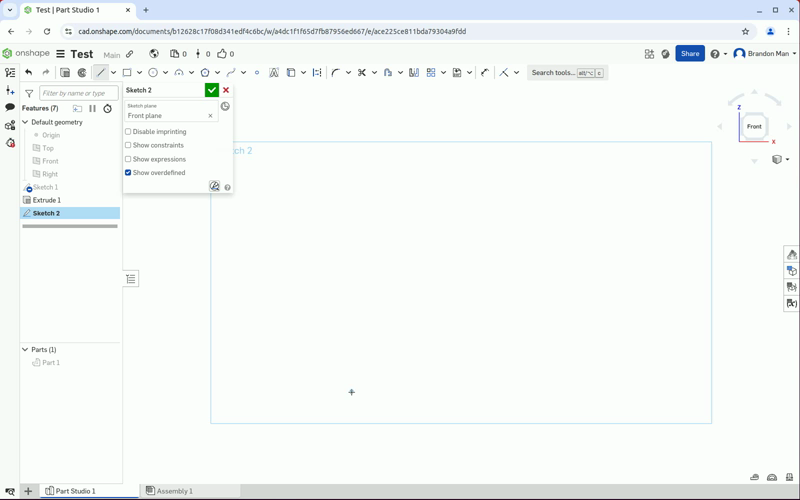
key_down(shift)
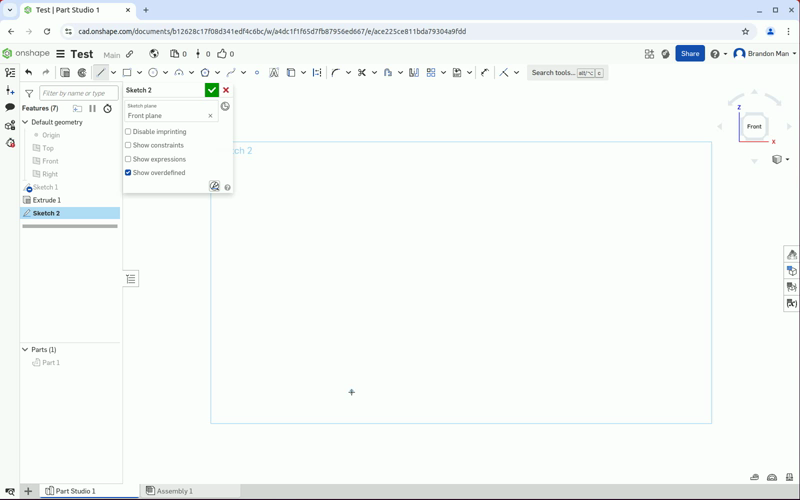
mouse_move(460, 282)
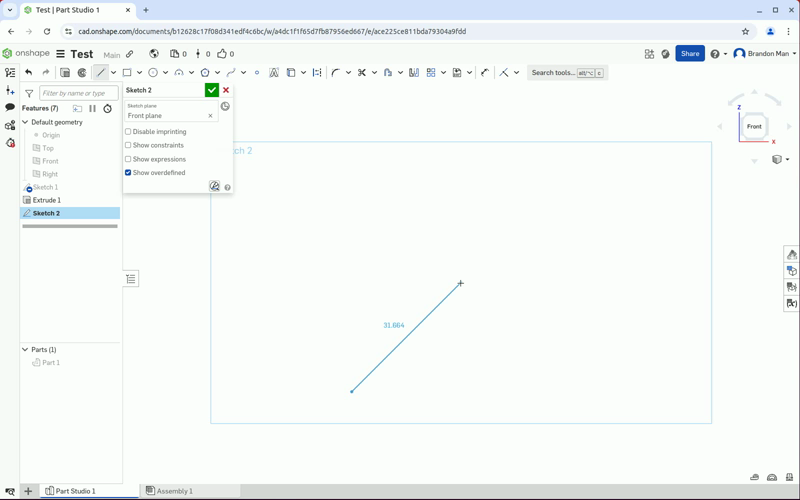
click(460, 282)
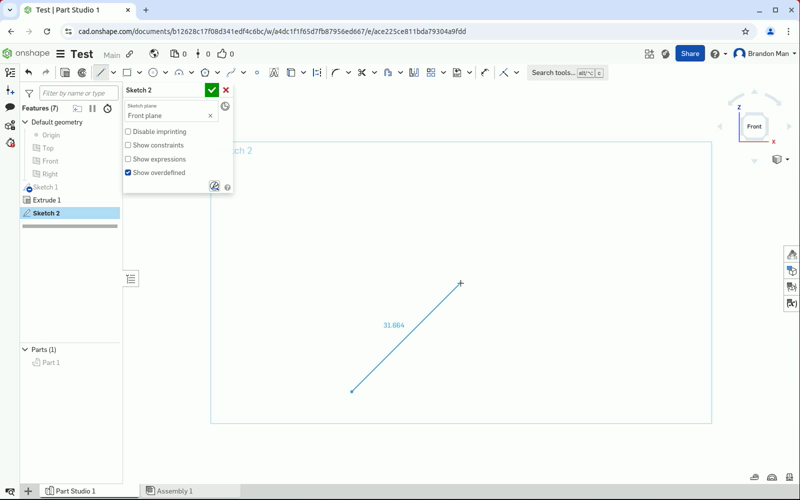
key_up(shift)
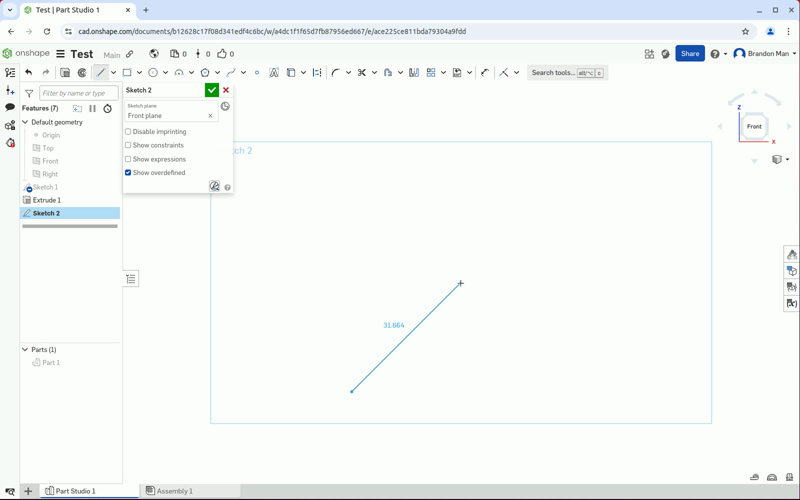
key_down(shift)
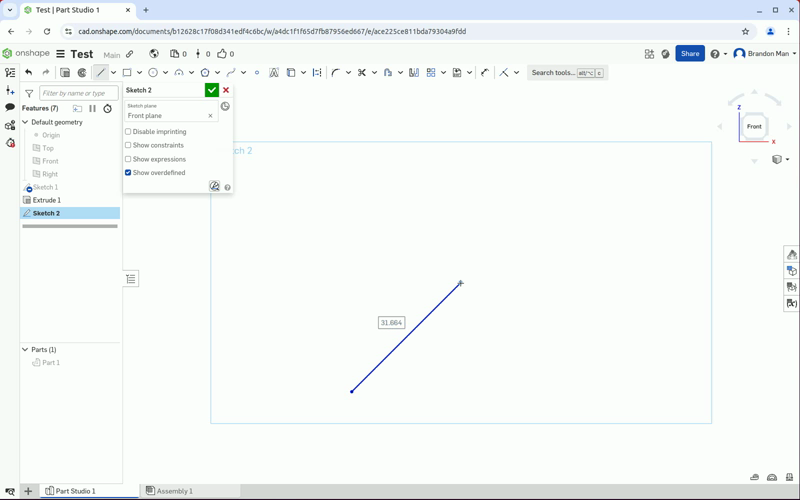
mouse_move(351, 176)
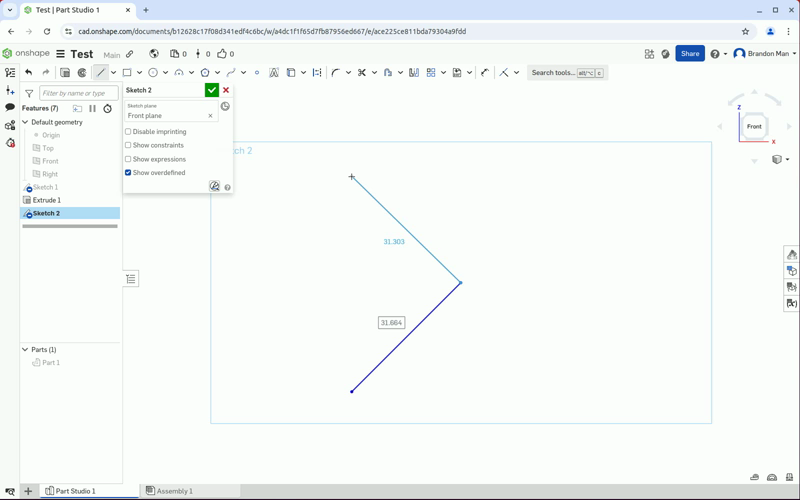
click(351, 176)
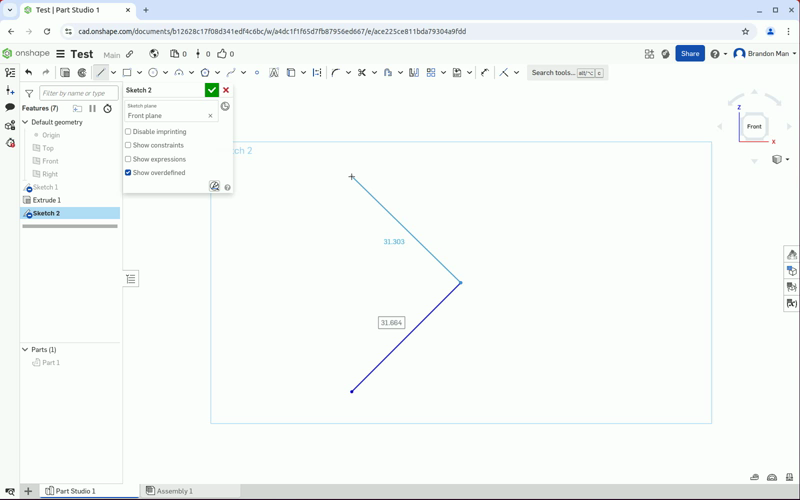
key_up(shift)
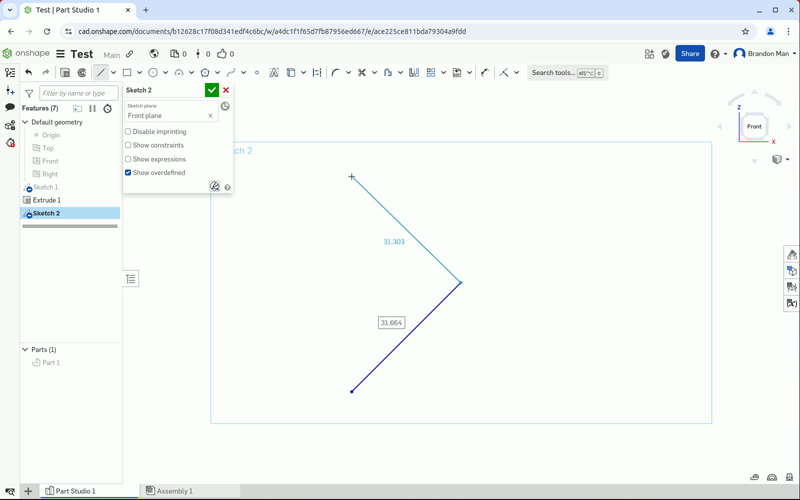
key_down(shift)
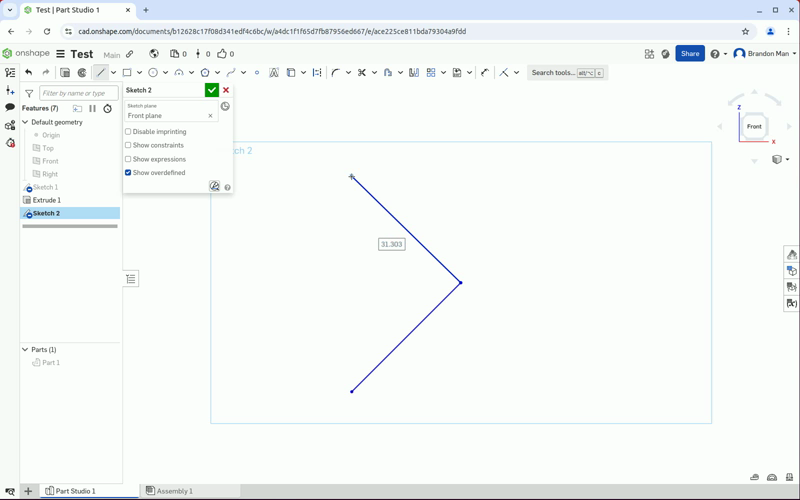
mouse_move(351, 391)
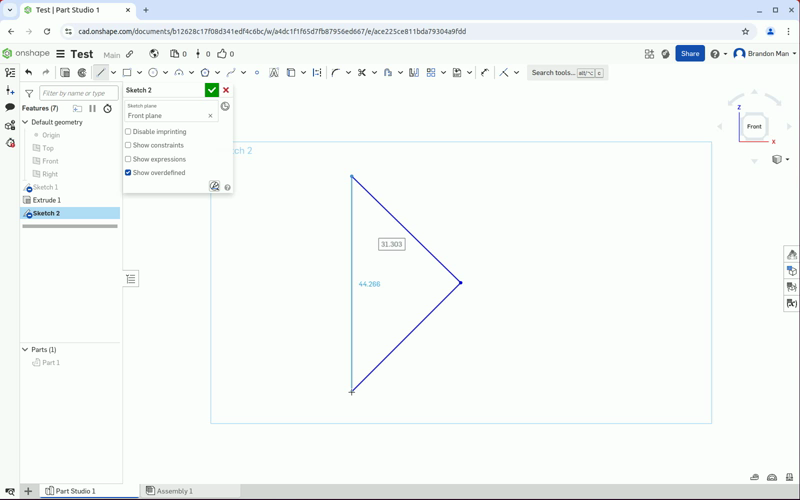
key_up(shift)
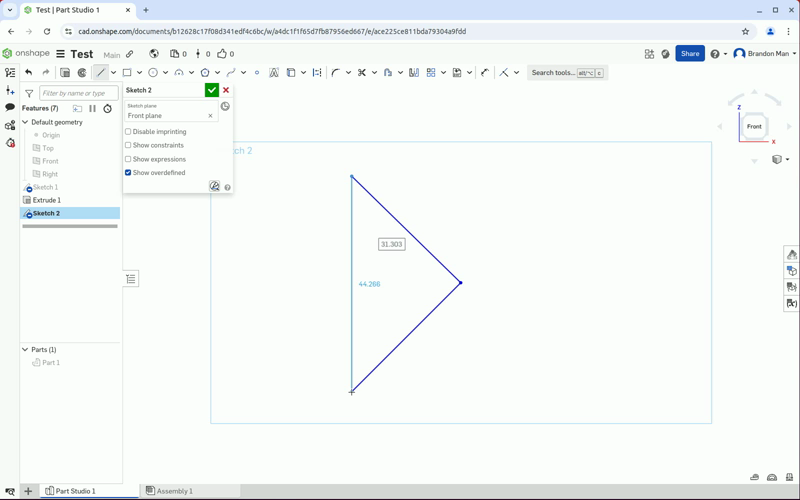
click(351, 391)
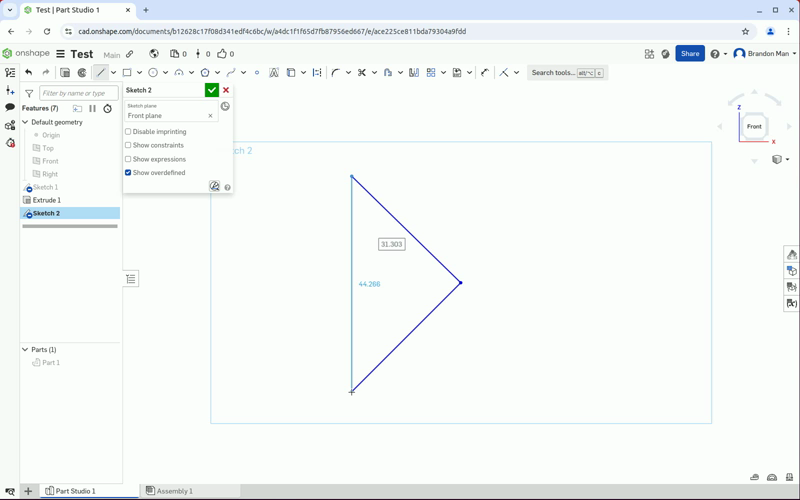
key(esc)
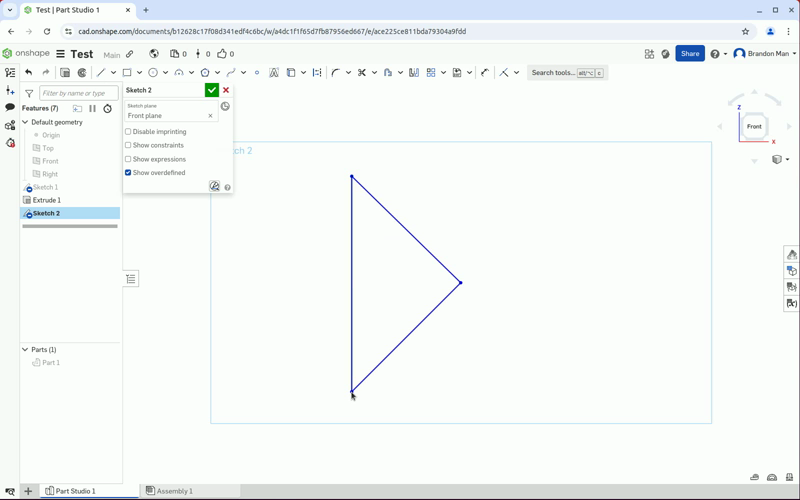
mouse_move(396, 236)
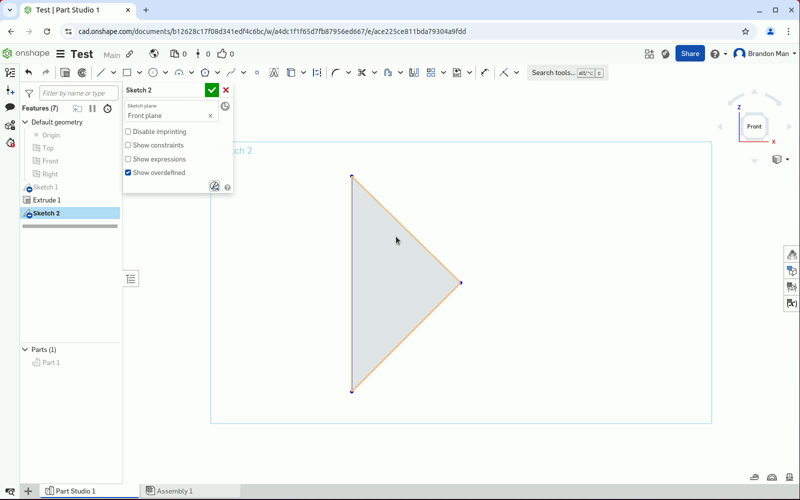
click(396, 236)
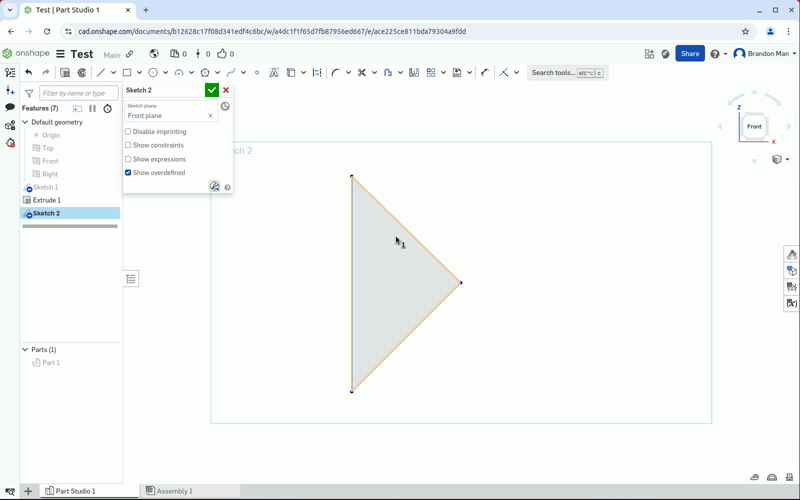
mouse_move(73, 352)
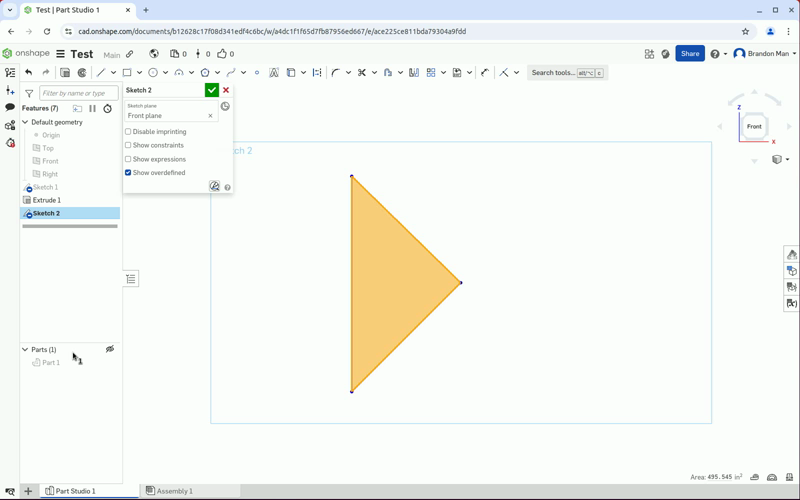
key(shift+y)
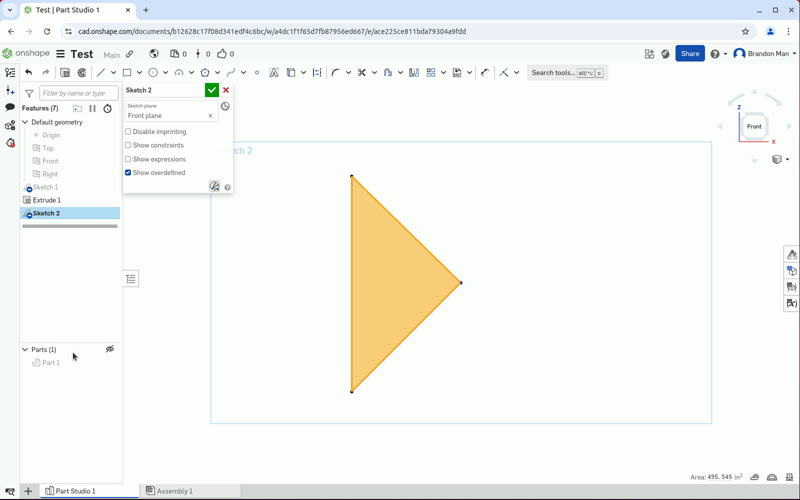
key(shift+e)
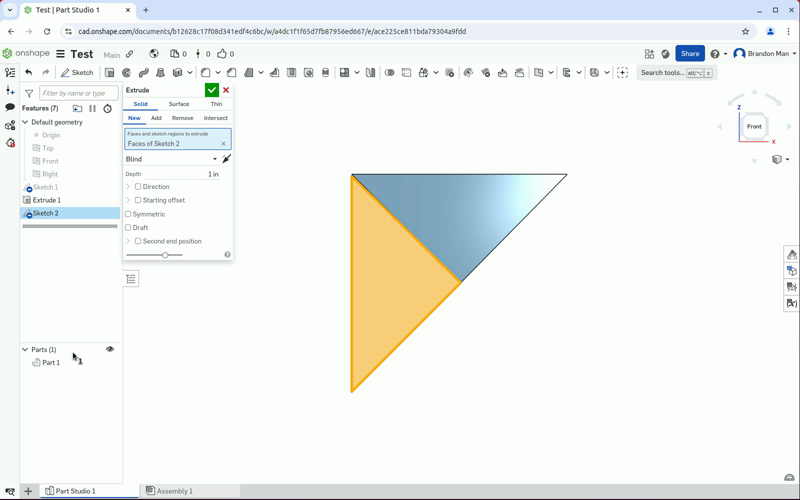
mouse_move(143, 106)
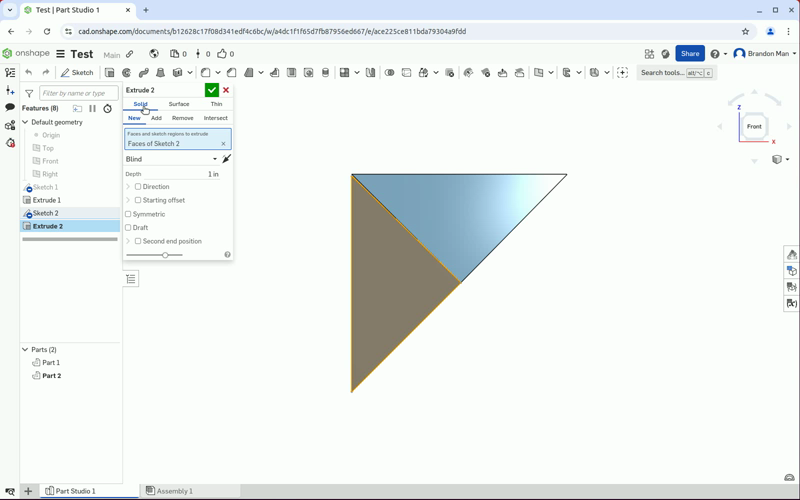
click(143, 106)
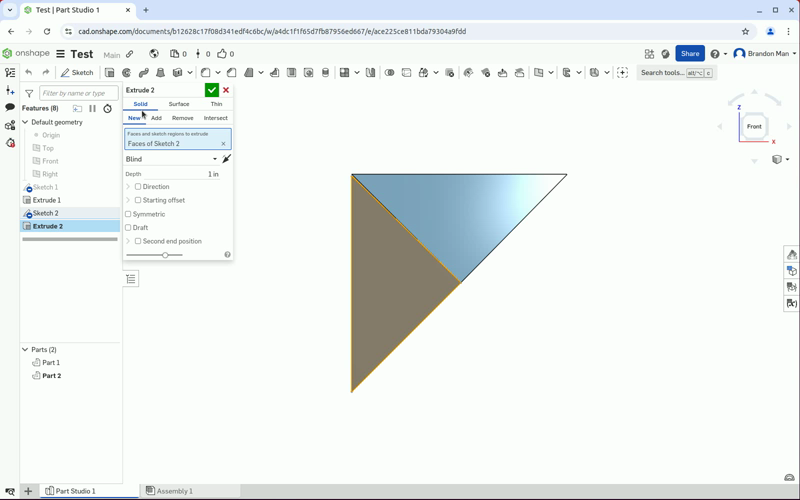
mouse_move(137, 120)
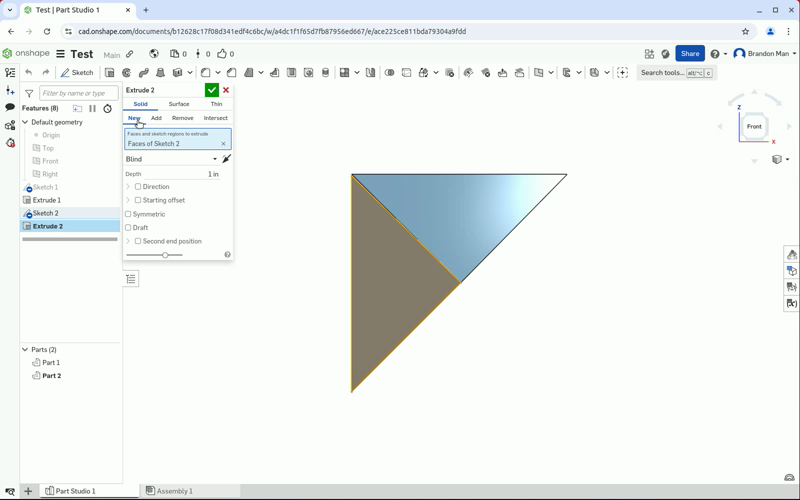
click(137, 120)
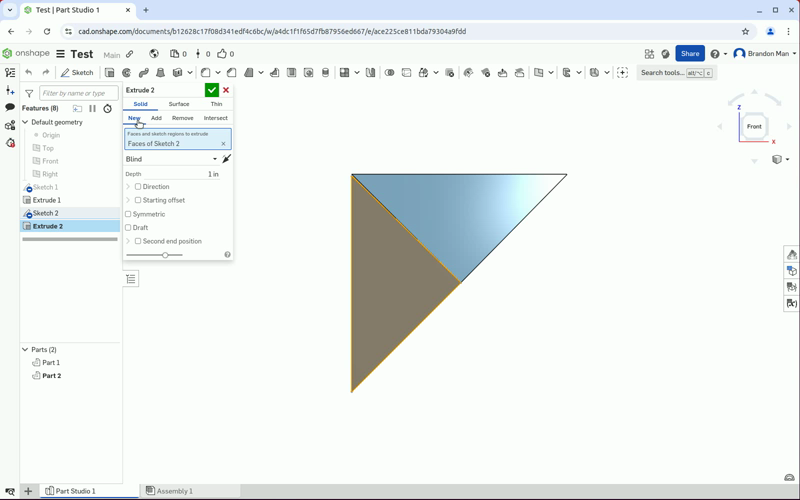
key(tab, 4)
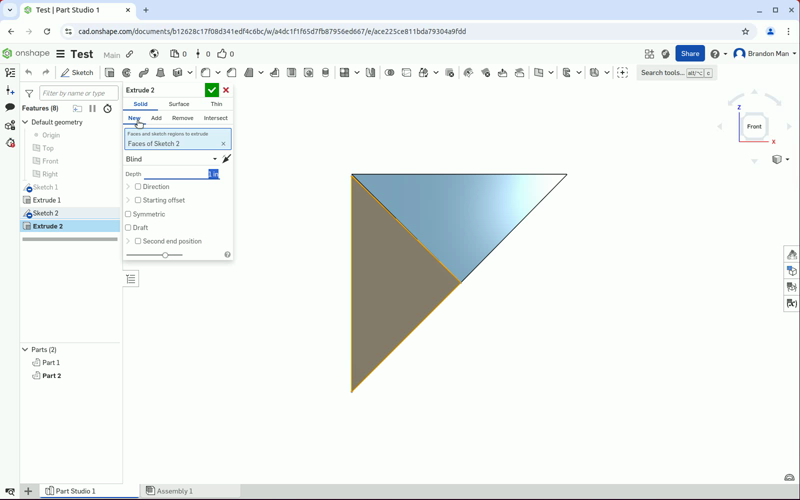
text(13.961)
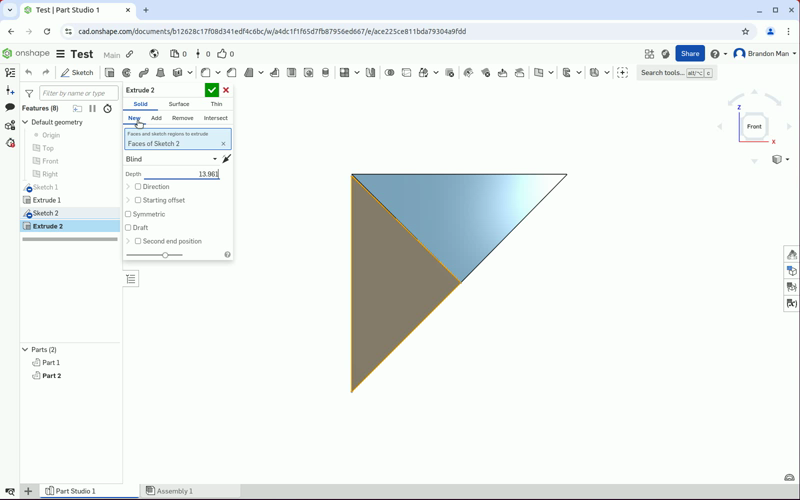
key(enter)
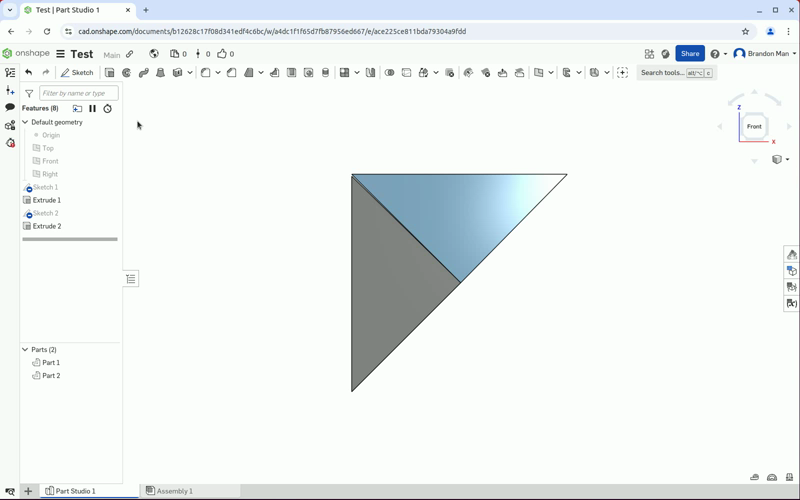
key(shift+h)
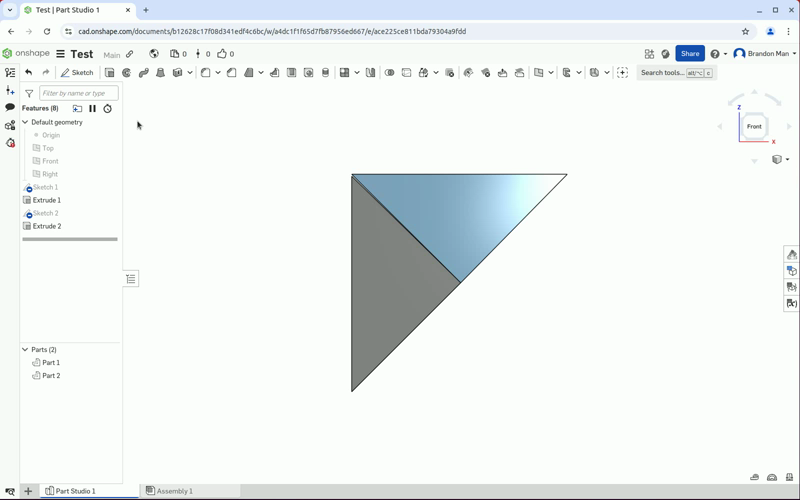
key(shift+h)
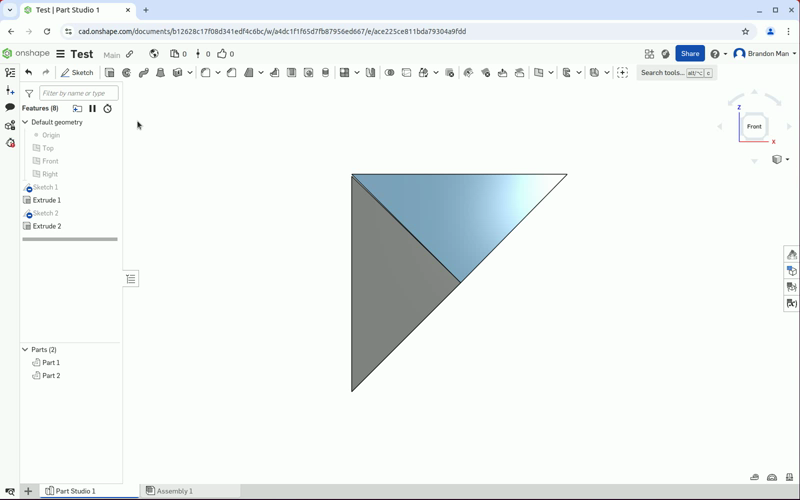
mouse_move(73, 189)
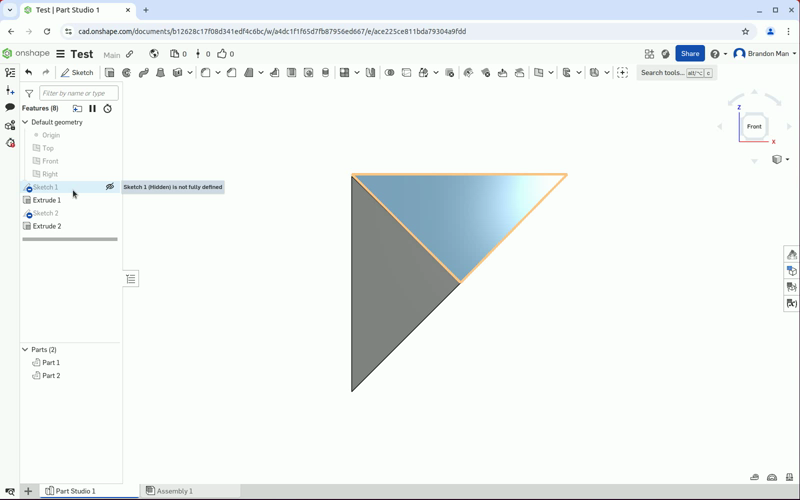
click(73, 189)
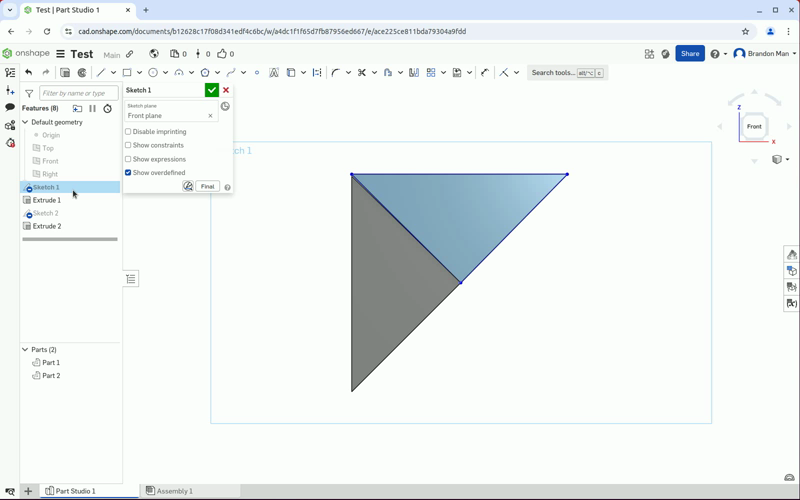
mouse_move(229, 92)
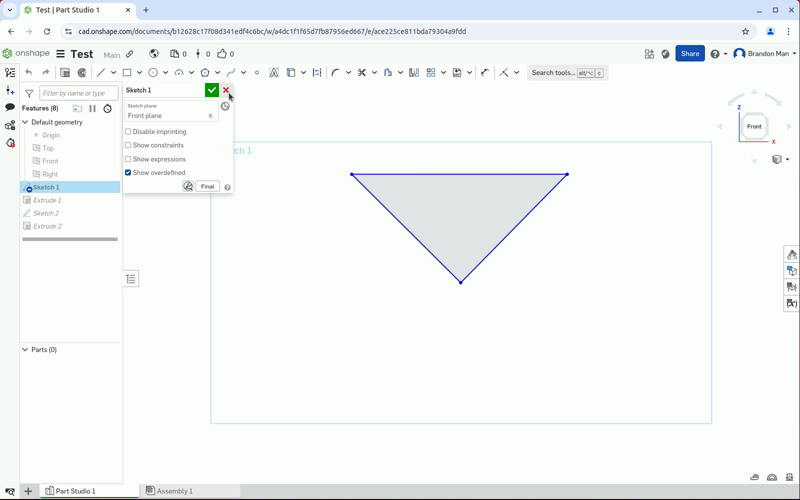
click(229, 92)
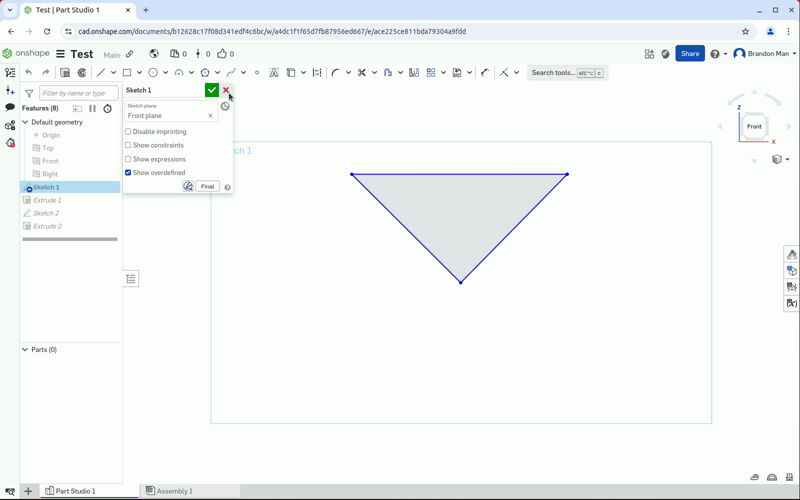
key(shift+s)
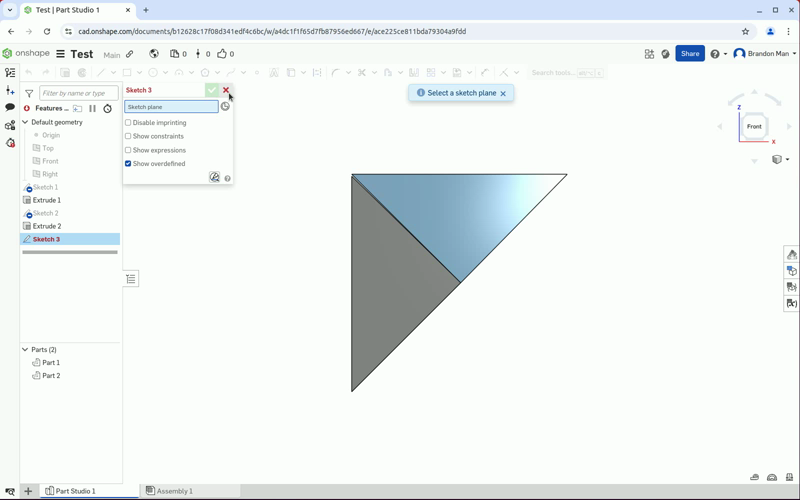
mouse_move(73, 163)
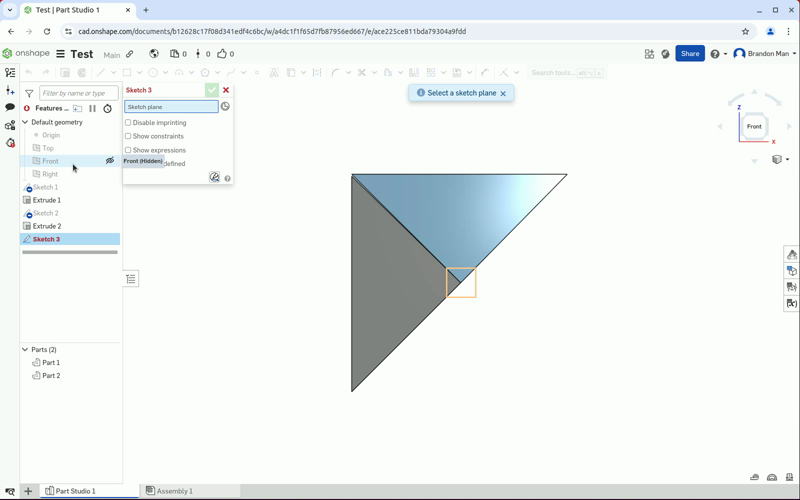
click(73, 163)
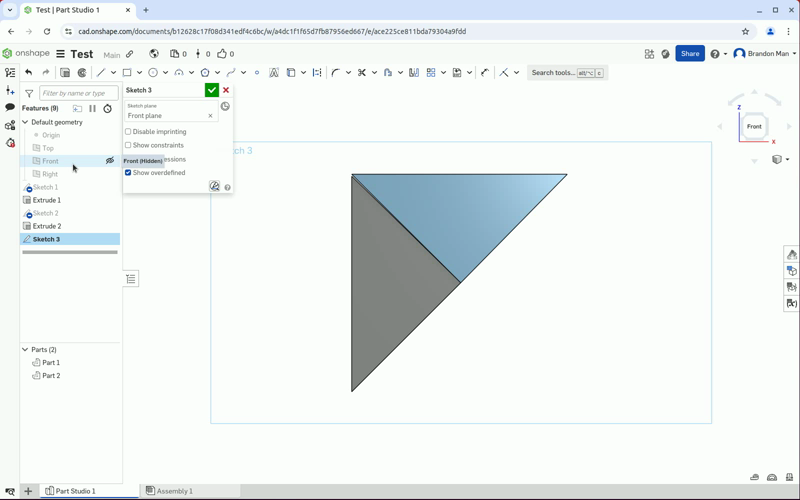
mouse_move(73, 352)
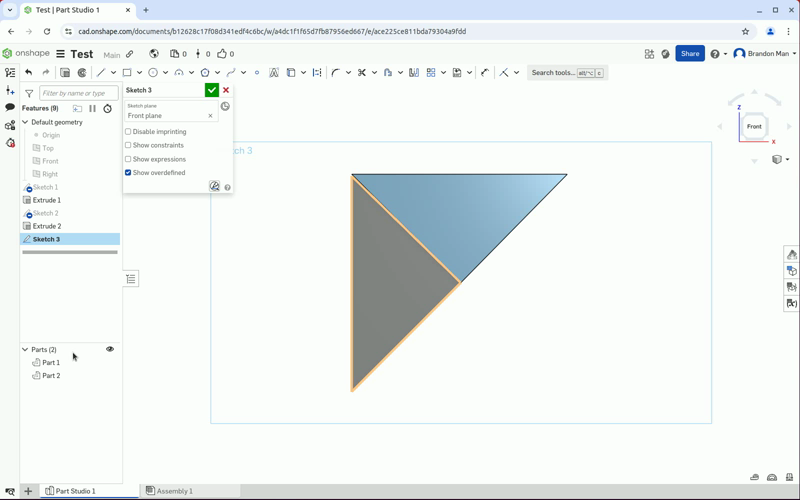
key(y)
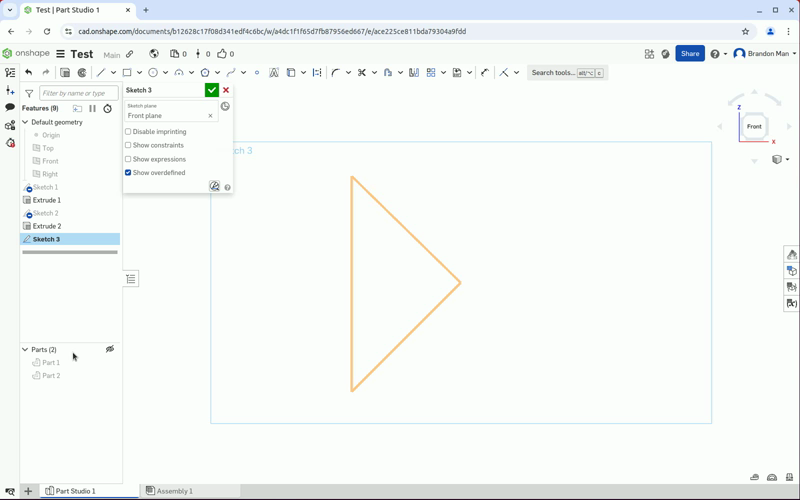
key(l)
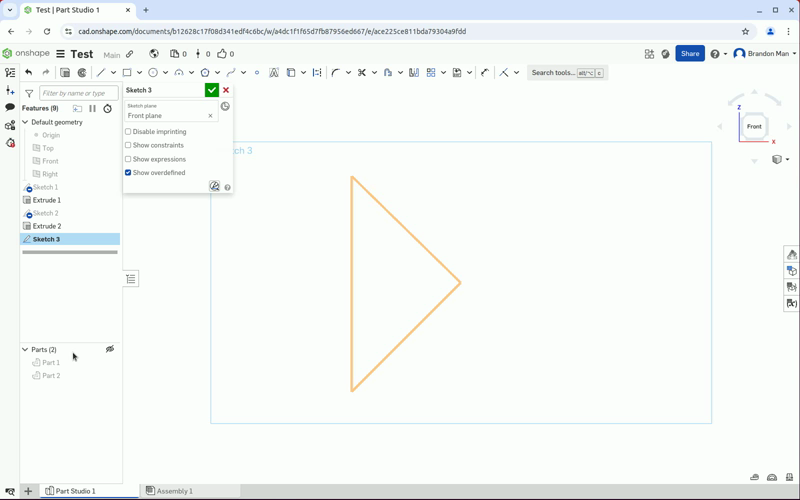
key_down(shift)
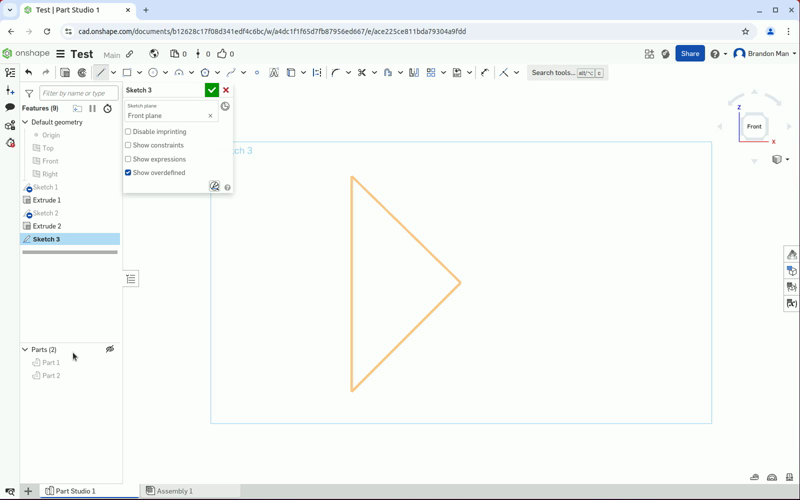
mouse_move(460, 282)
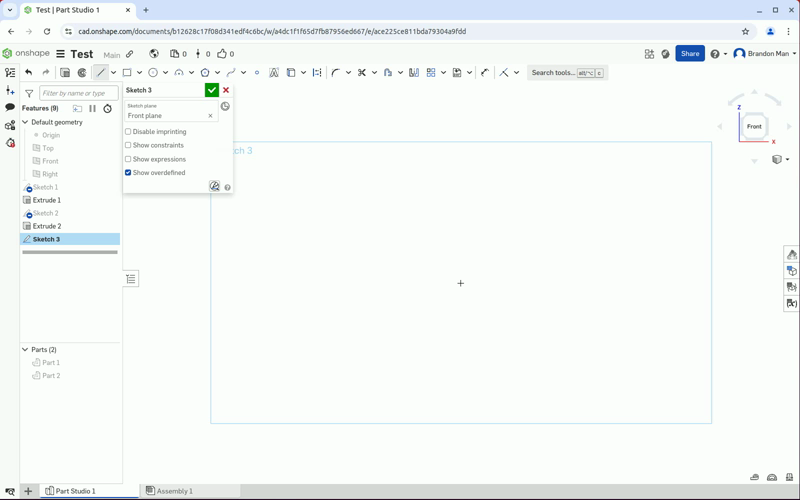
click(460, 282)
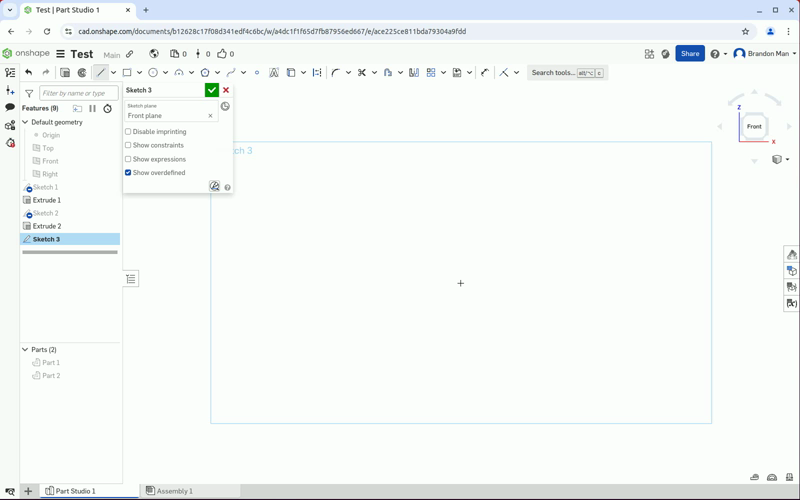
key_up(shift)
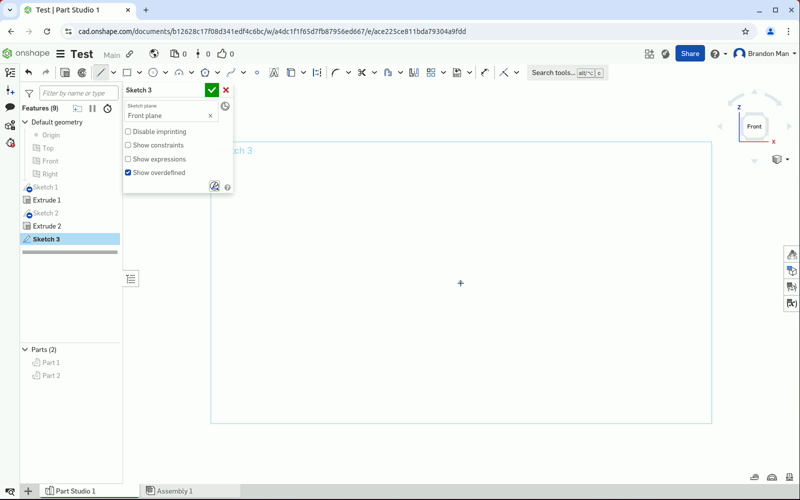
key_down(shift)
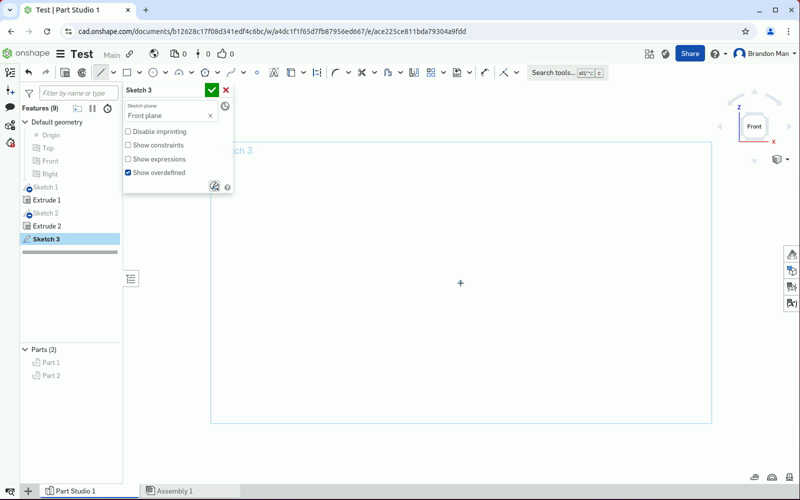
mouse_move(569, 391)
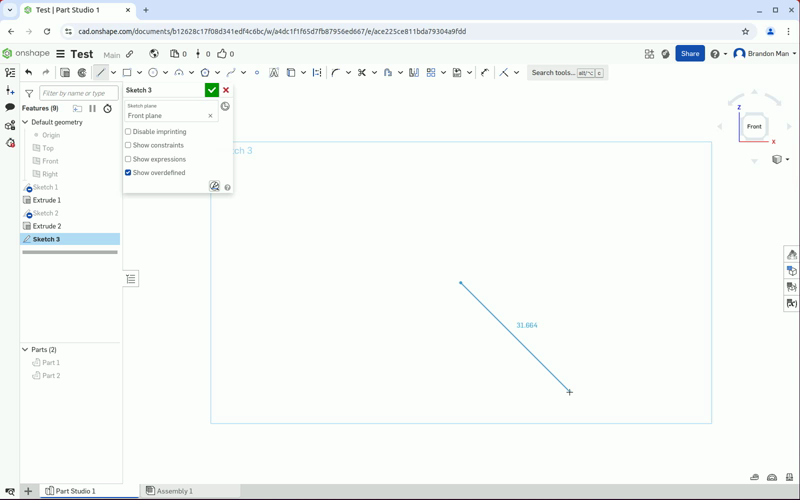
click(569, 391)
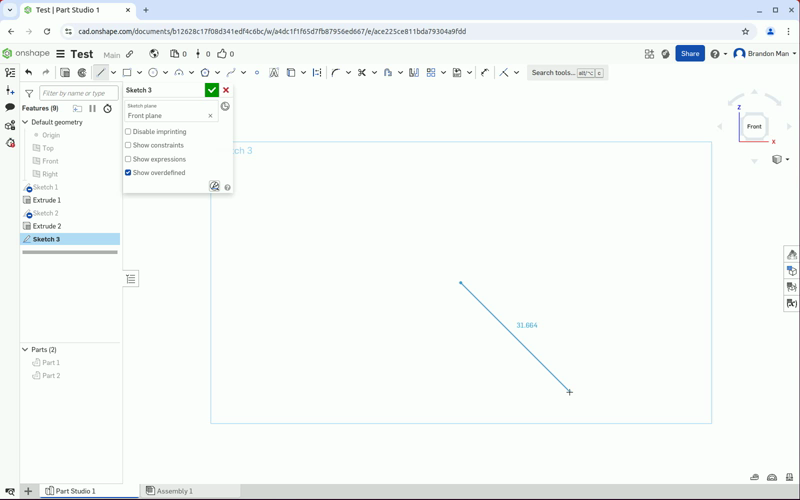
key_up(shift)
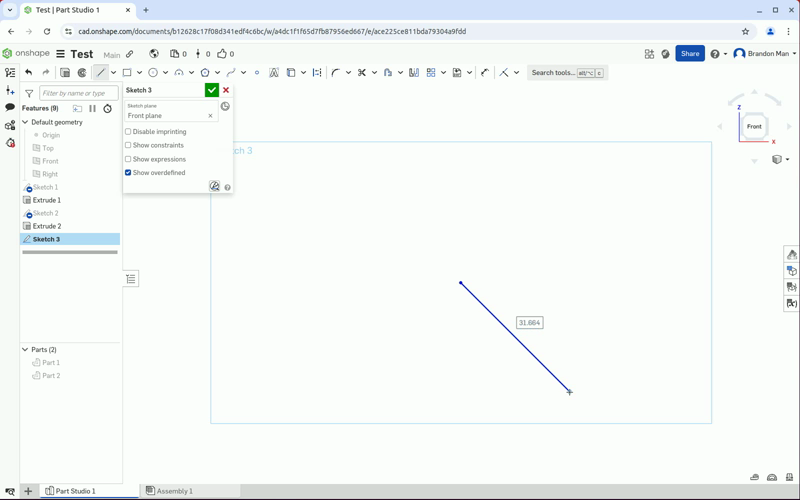
key_down(shift)
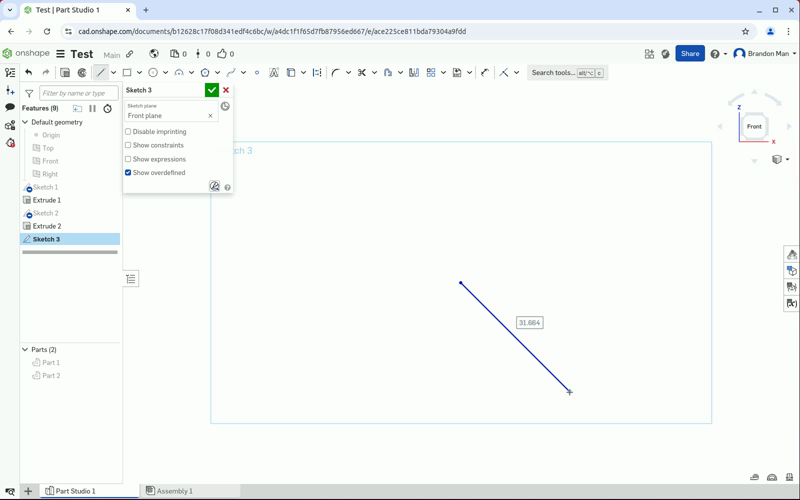
mouse_move(569, 174)
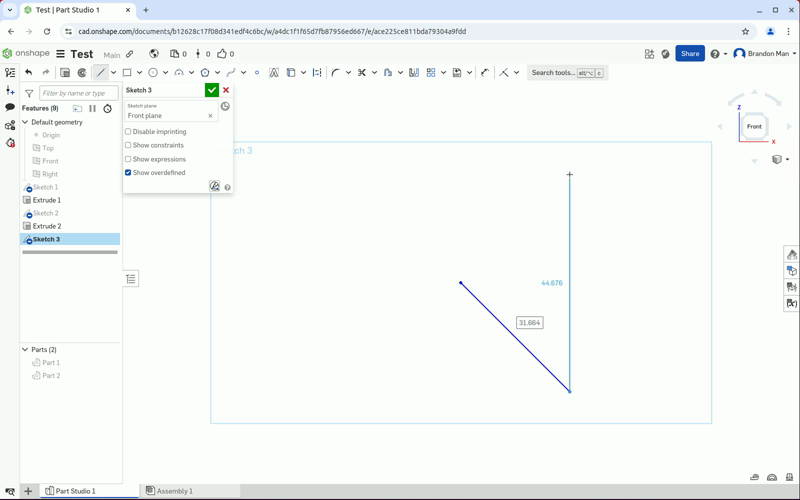
click(569, 174)
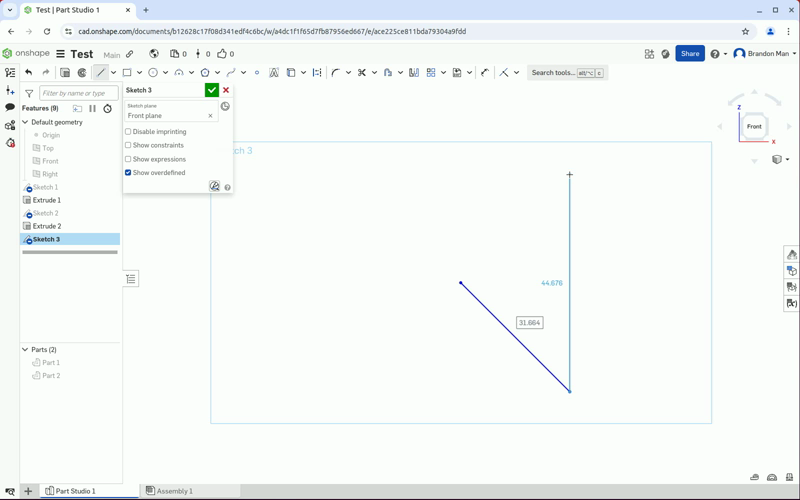
key_up(shift)
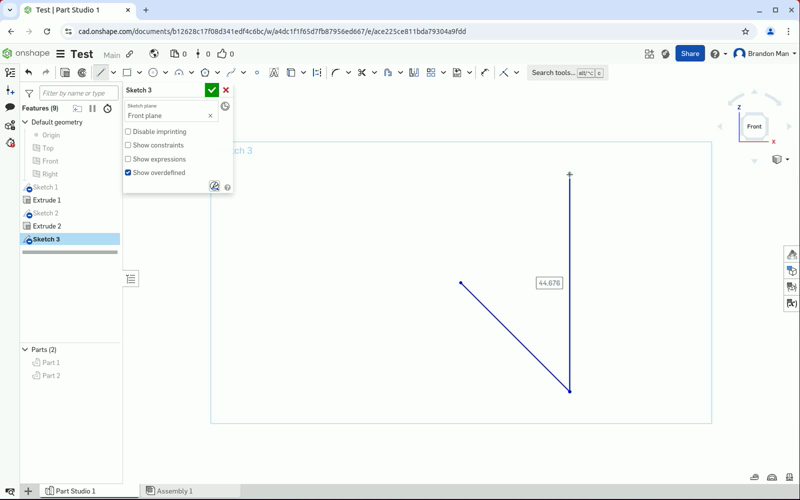
key_down(shift)
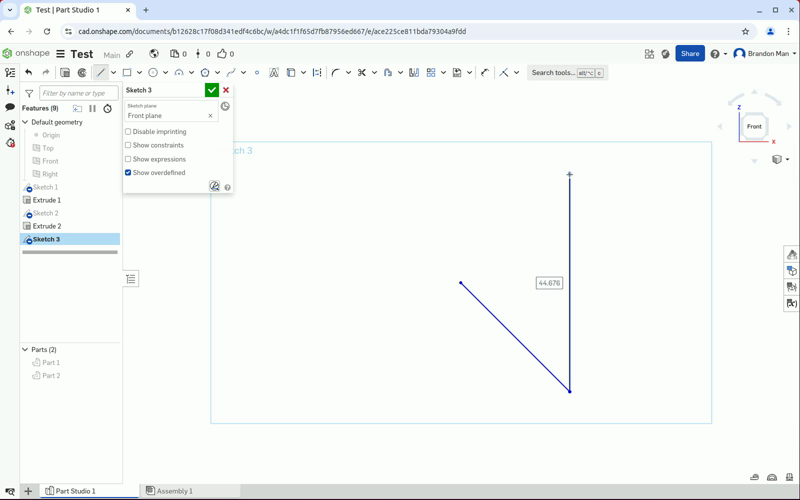
mouse_move(460, 282)
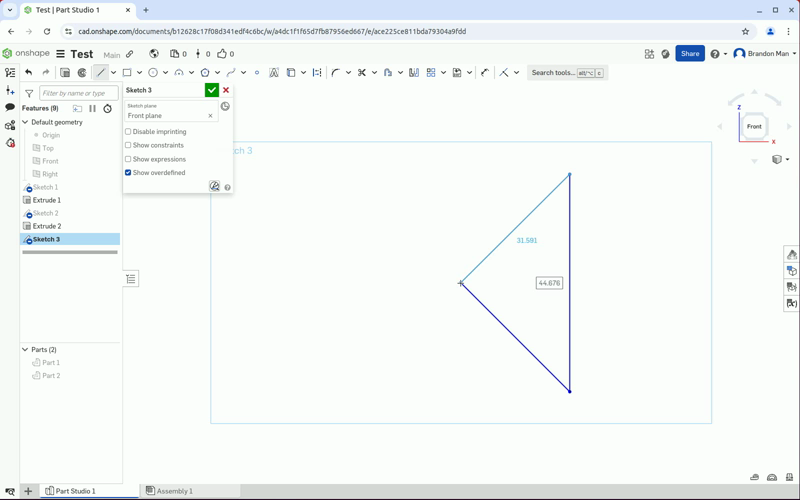
key_up(shift)
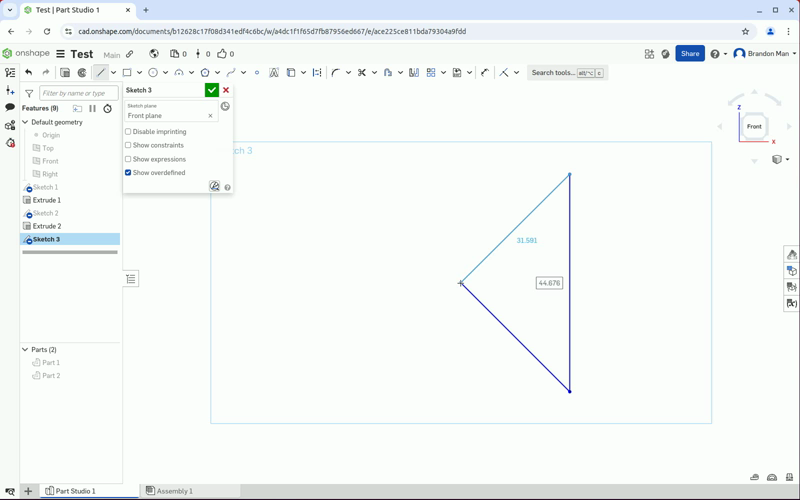
click(460, 282)
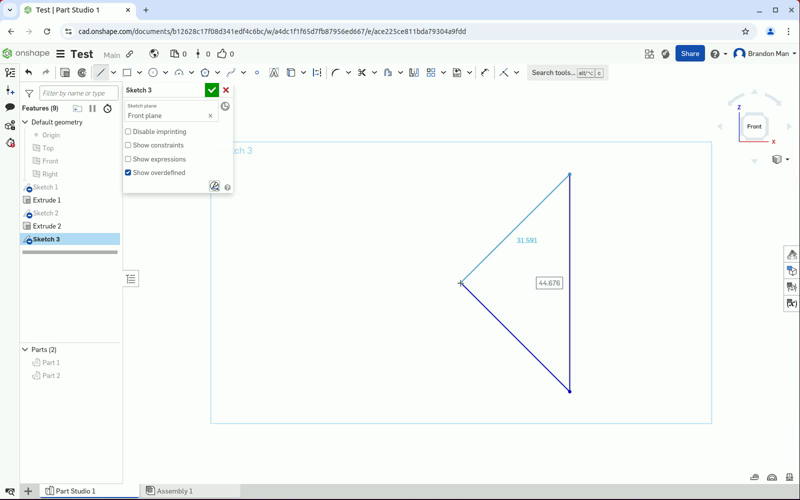
key(esc)
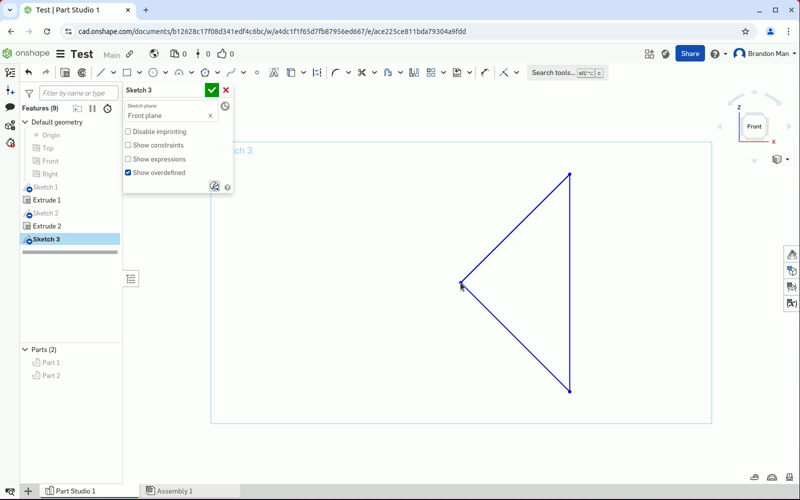
mouse_move(557, 296)
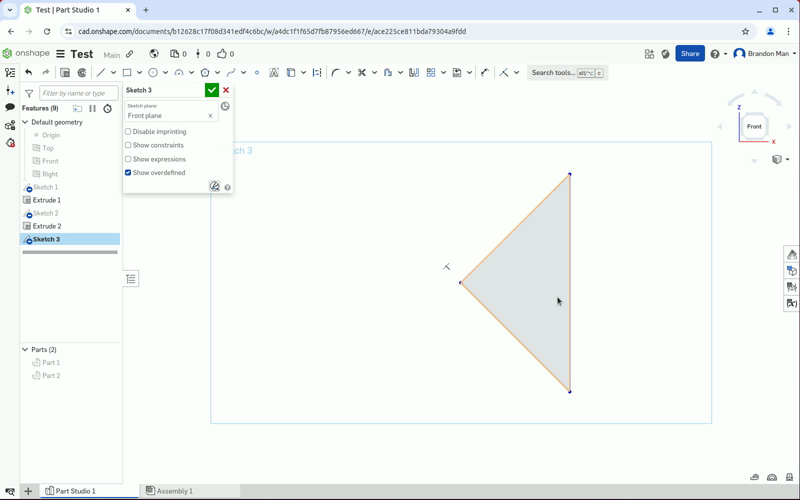
click(557, 296)
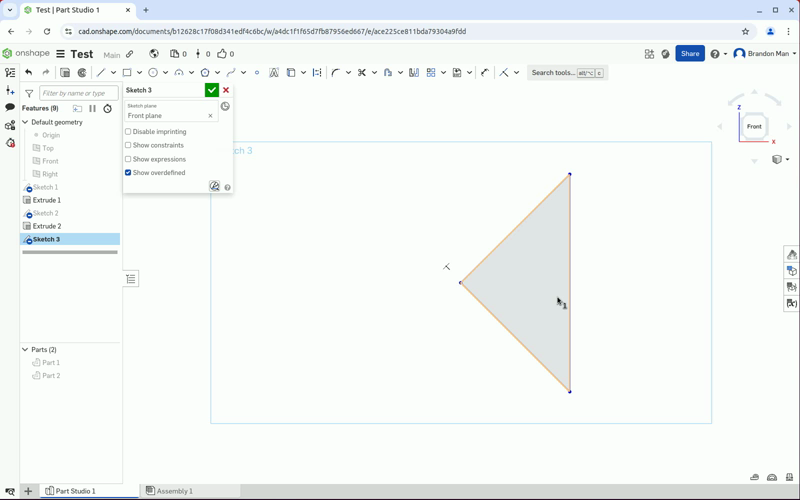
mouse_move(73, 352)
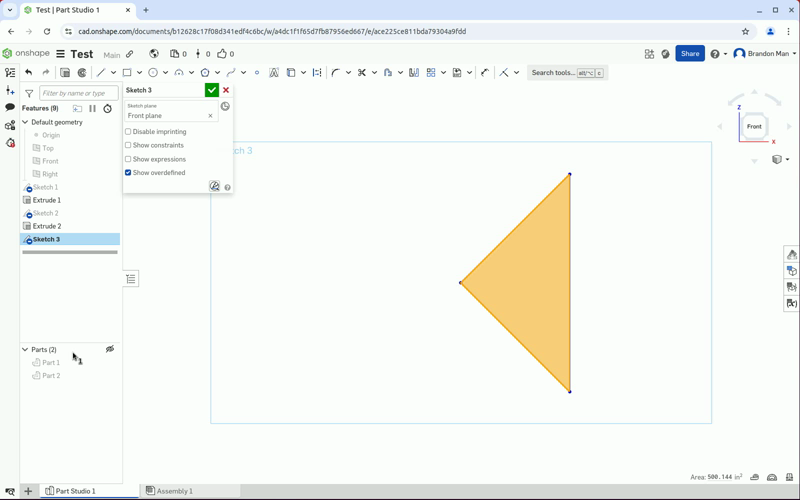
key(shift+y)
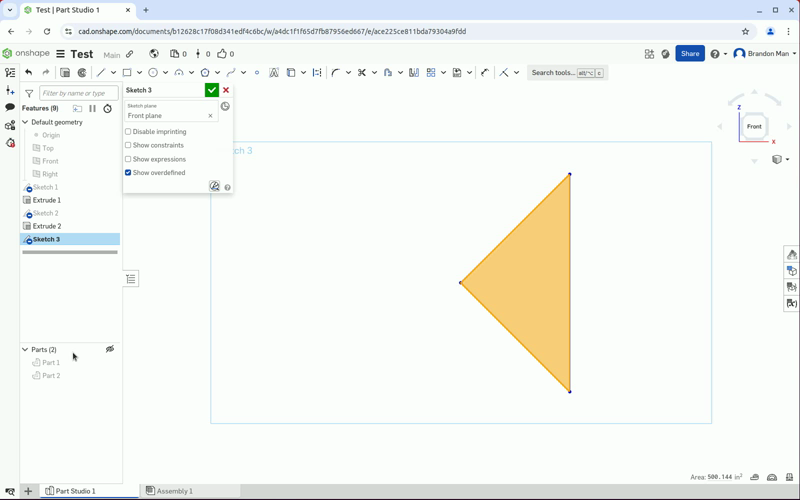
key(shift+e)
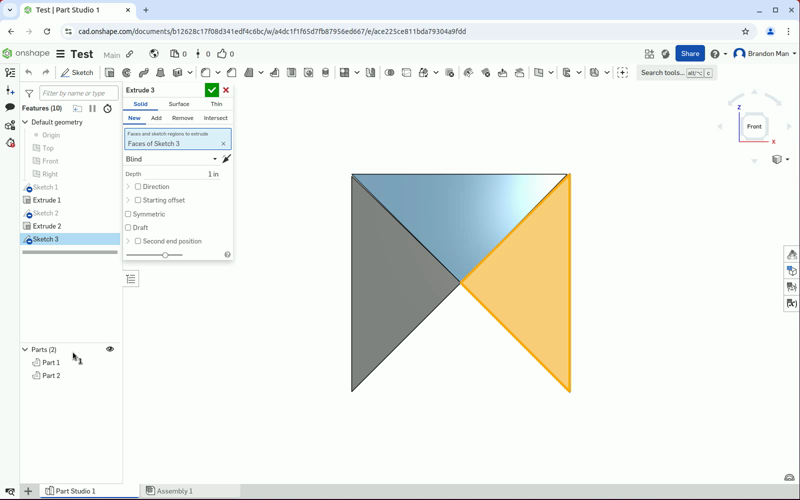
mouse_move(143, 106)
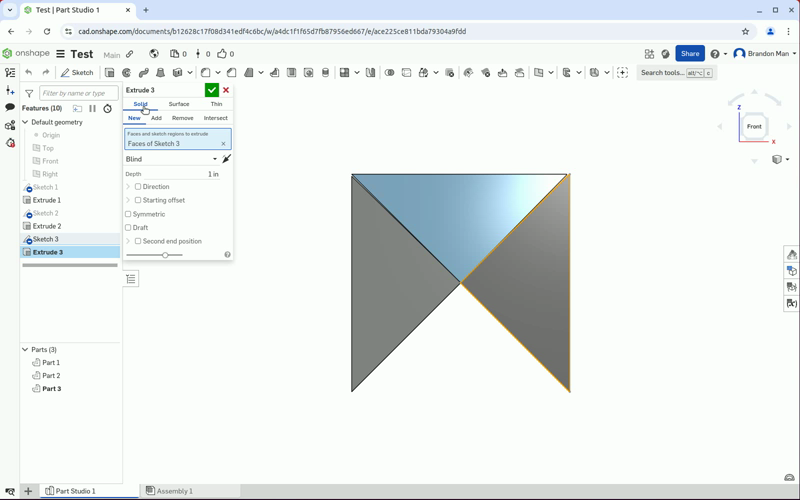
click(143, 106)
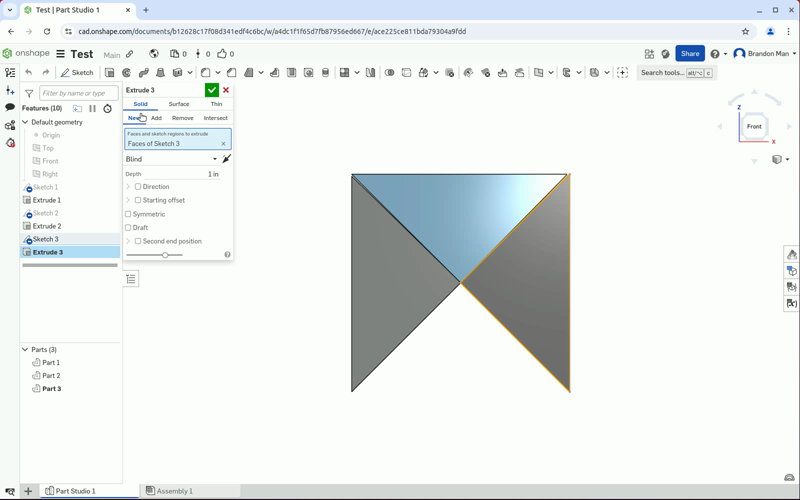
mouse_move(137, 120)
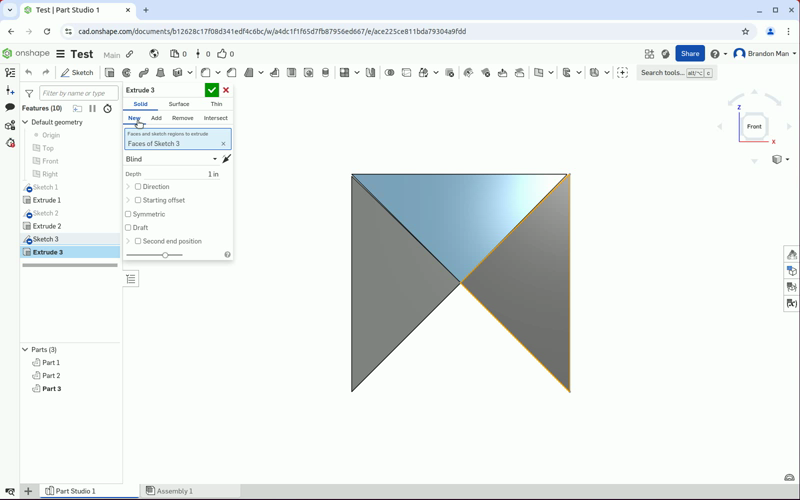
click(137, 120)
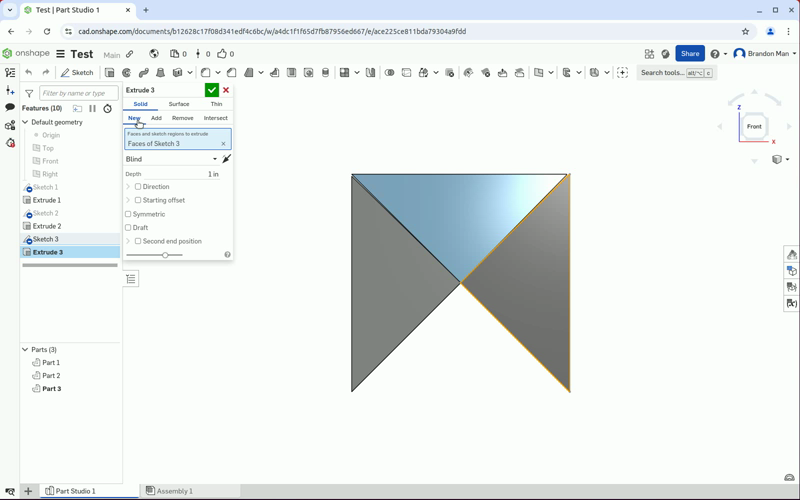
key(tab, 4)
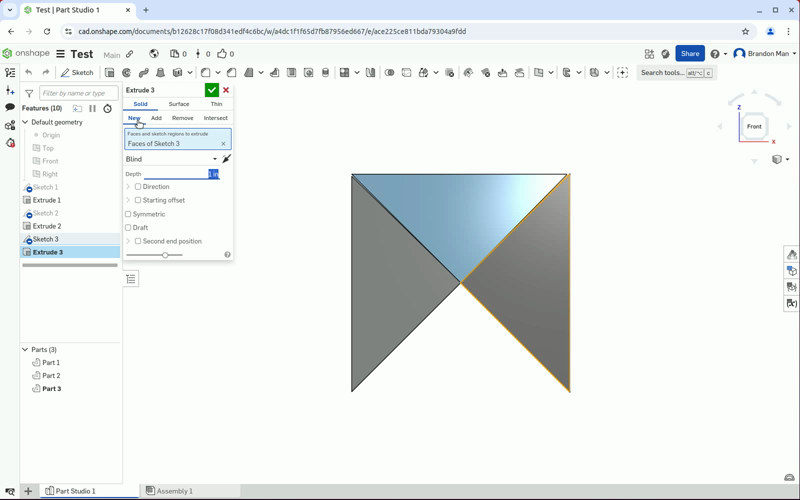
text(8.666)
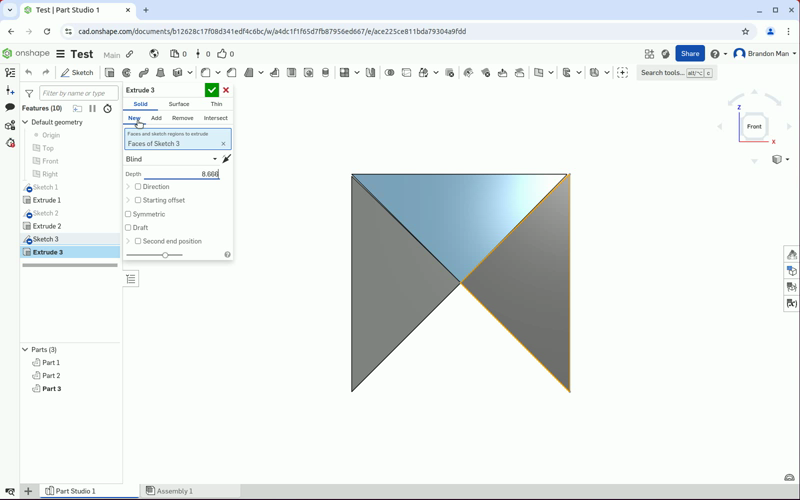
key(enter)
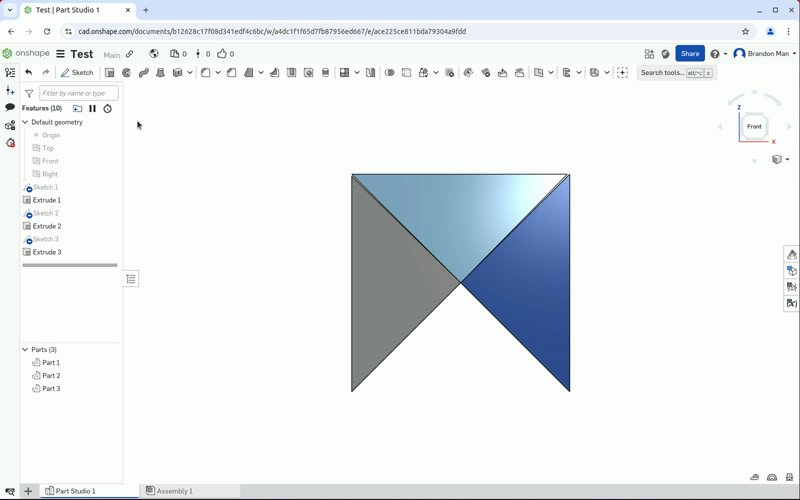
key(shift+h)
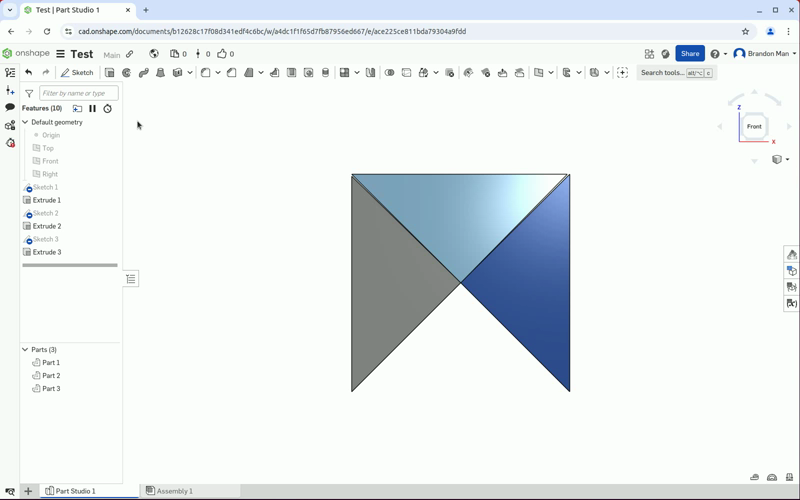
key(shift+h)
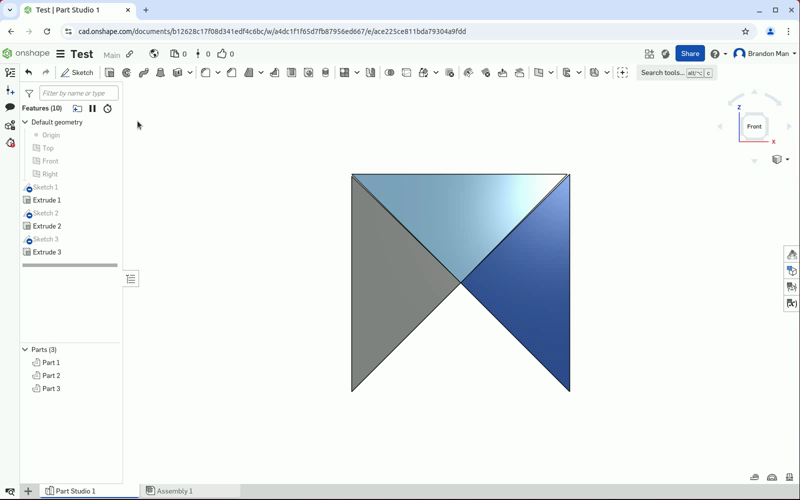
mouse_move(73, 189)
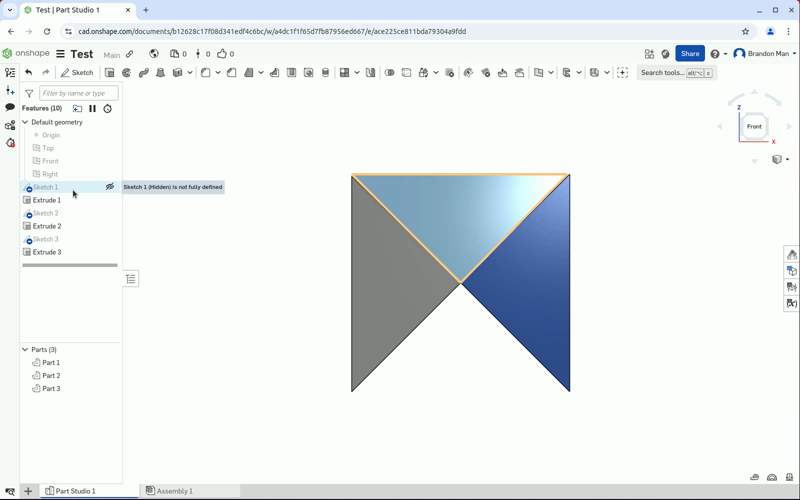
click(73, 189)
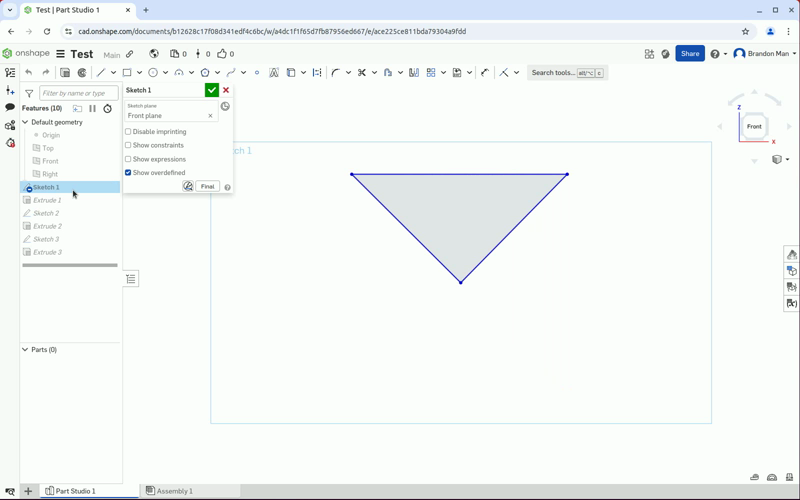
mouse_move(229, 92)
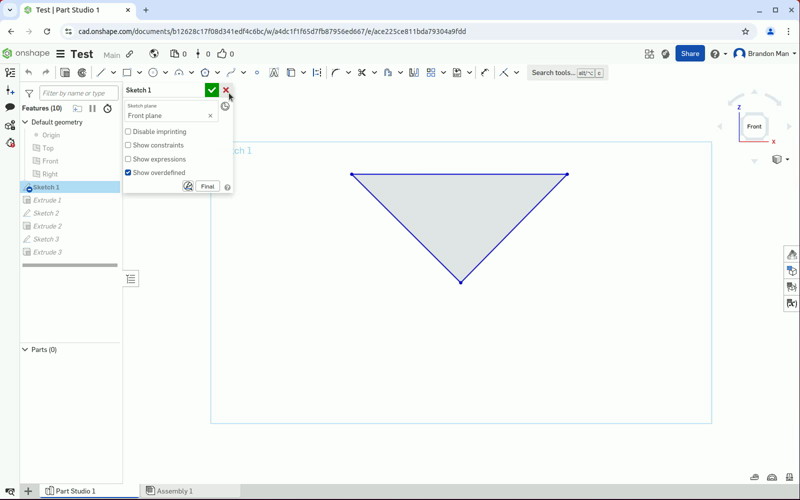
click(229, 92)
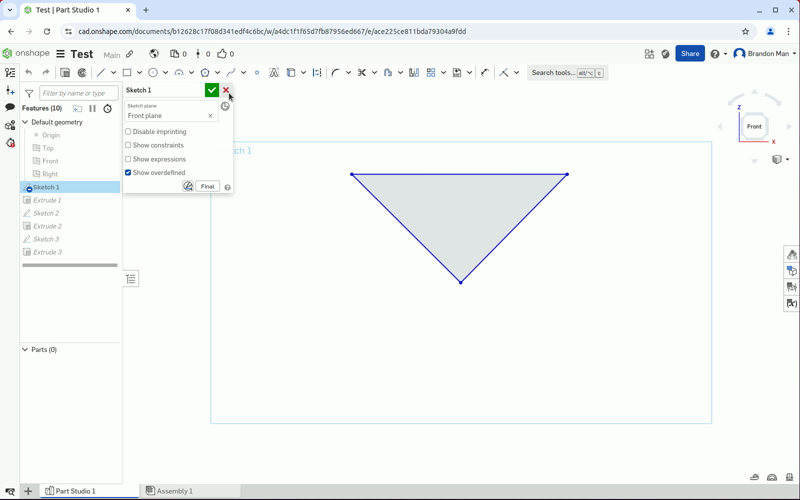
key(shift+s)
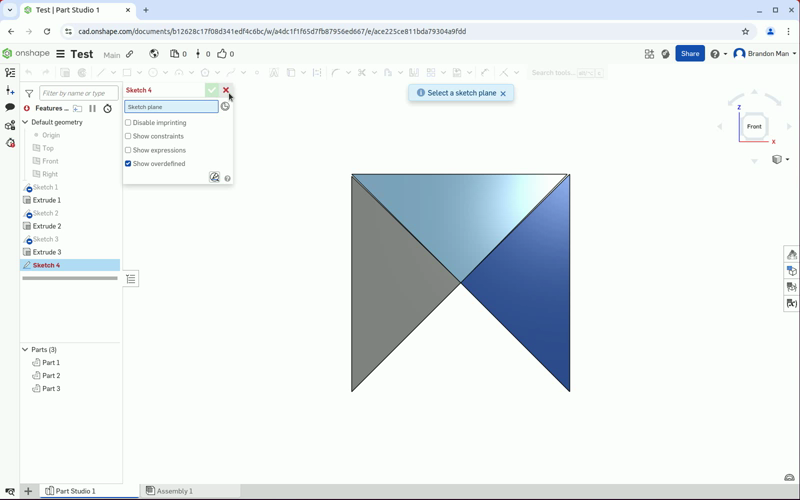
mouse_move(73, 163)
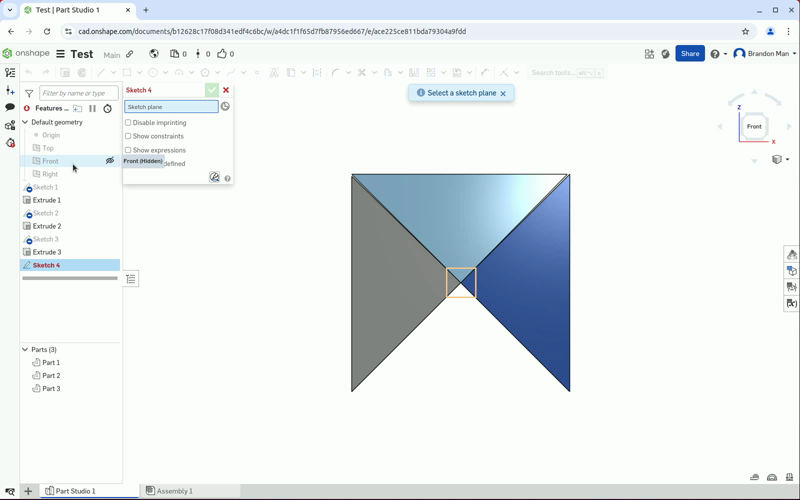
click(73, 163)
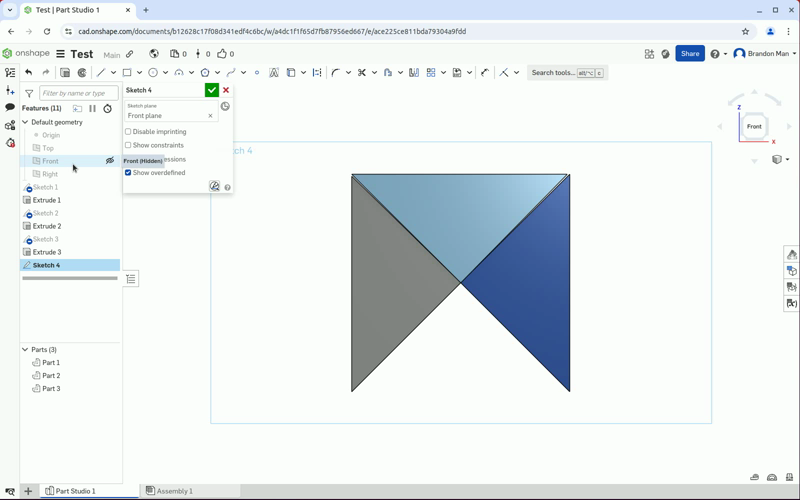
mouse_move(73, 352)
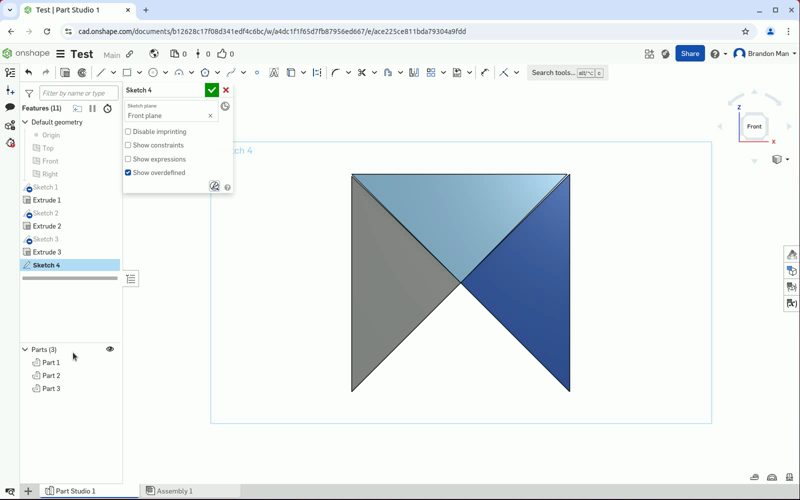
key(y)
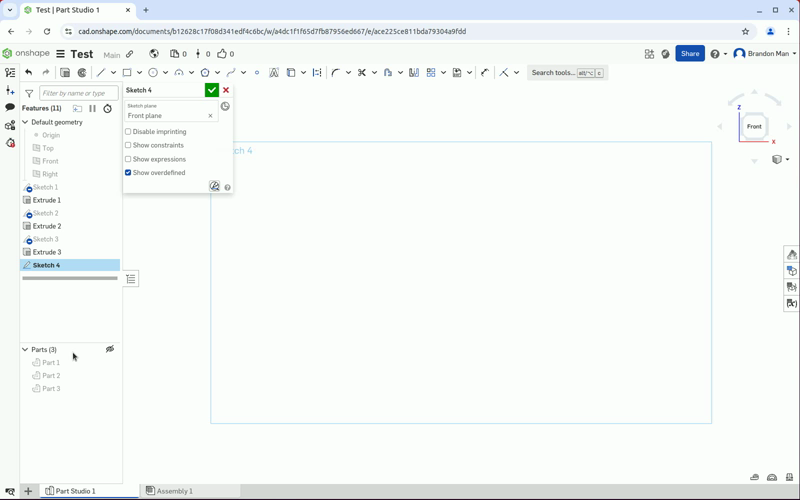
key(l)
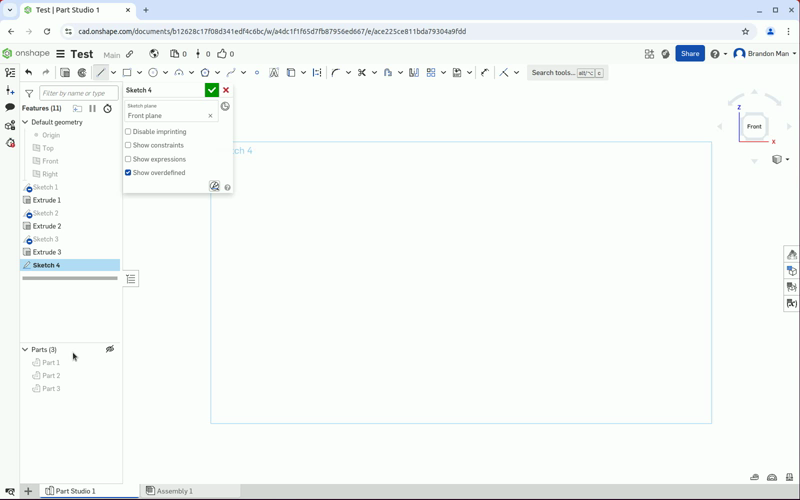
key_down(shift)
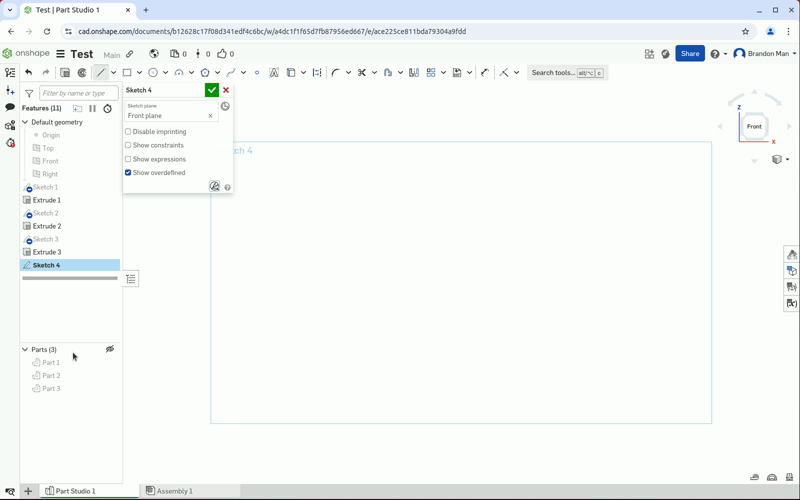
mouse_move(351, 391)
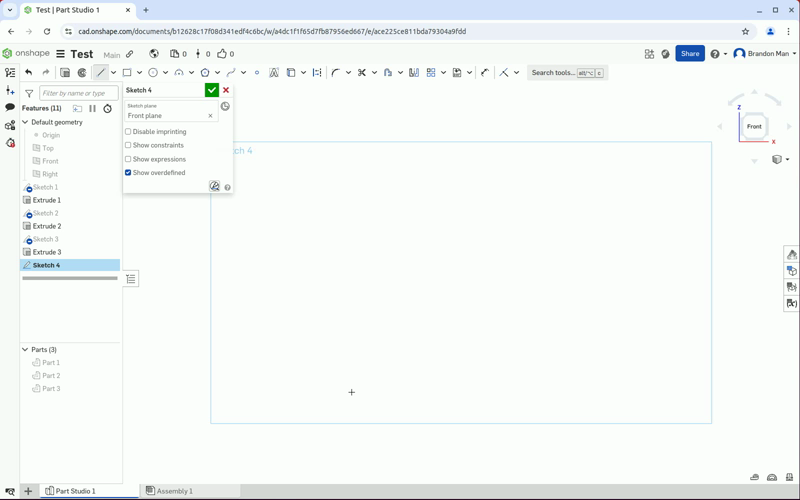
click(351, 391)
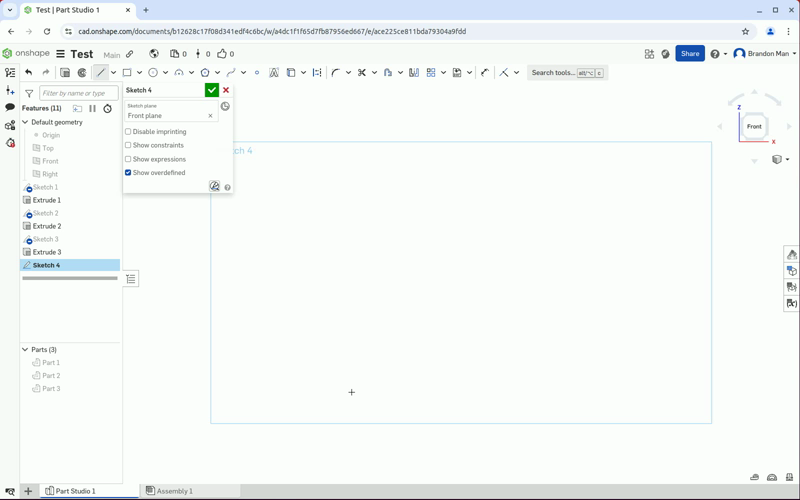
key_up(shift)
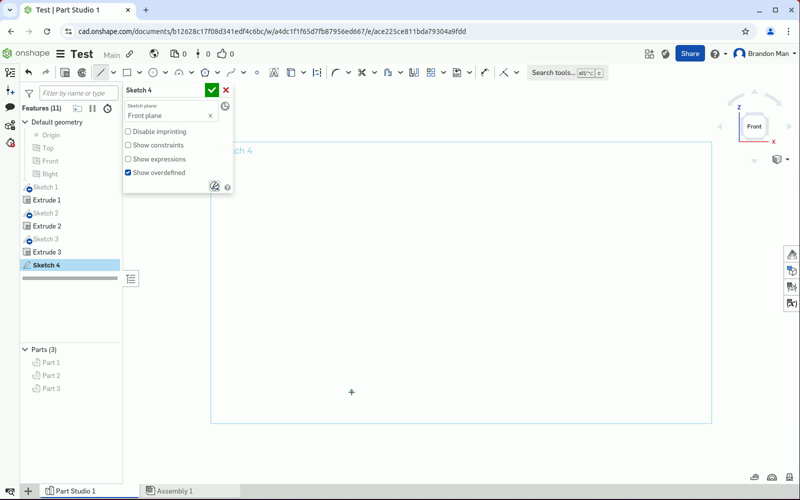
key_down(shift)
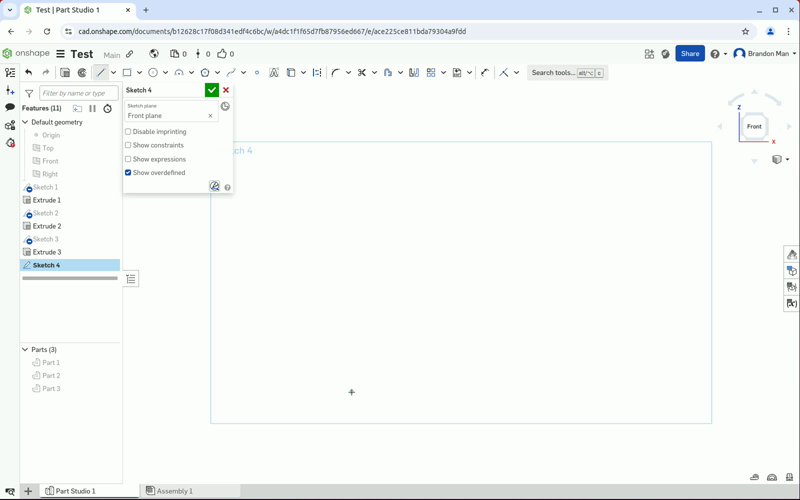
mouse_move(567, 392)
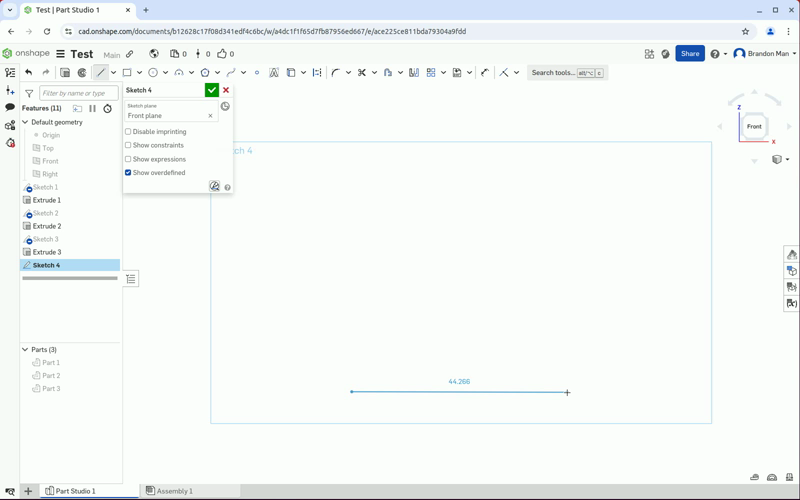
click(567, 392)
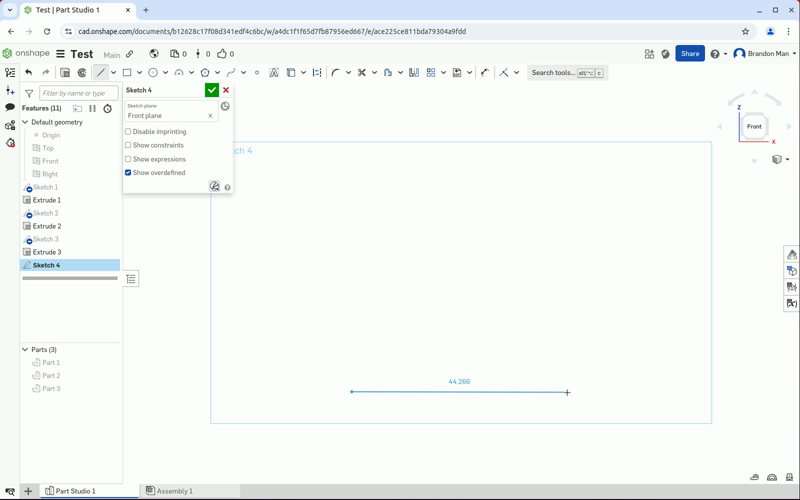
key_up(shift)
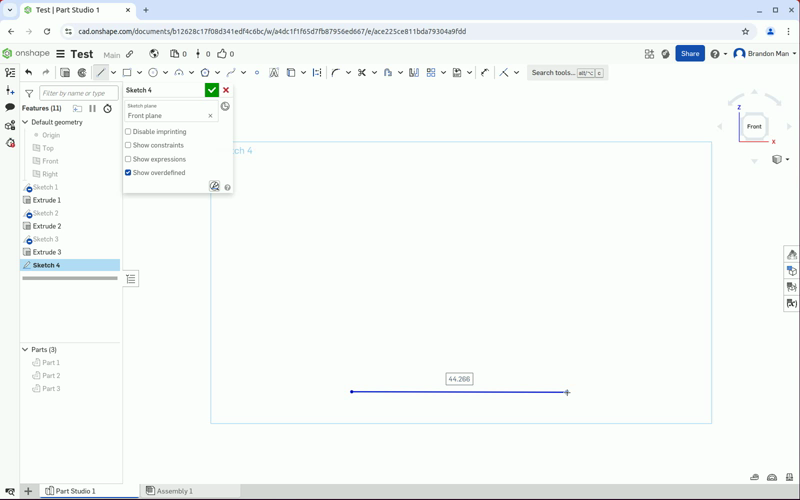
key_down(shift)
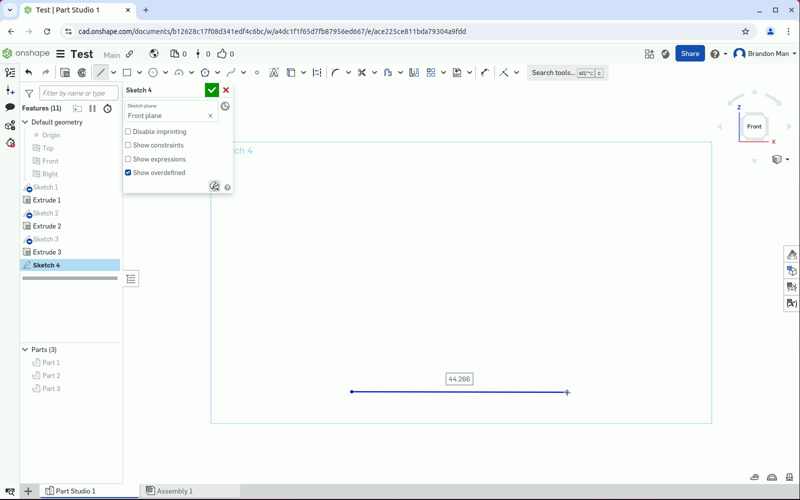
mouse_move(460, 282)
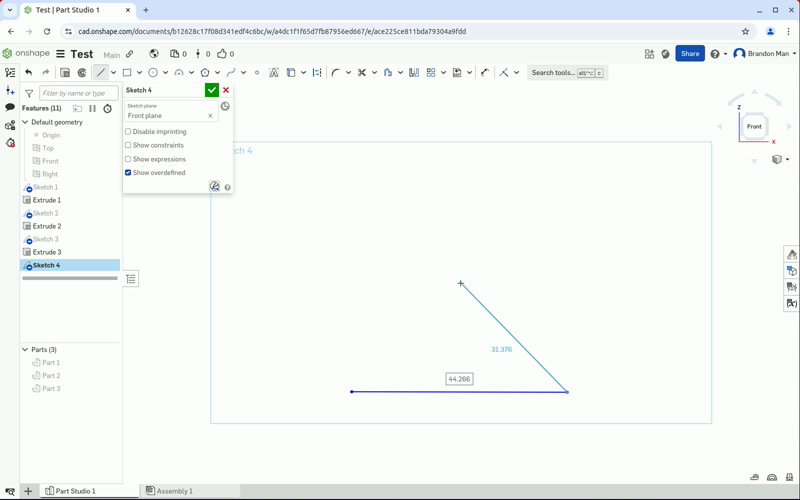
click(460, 282)
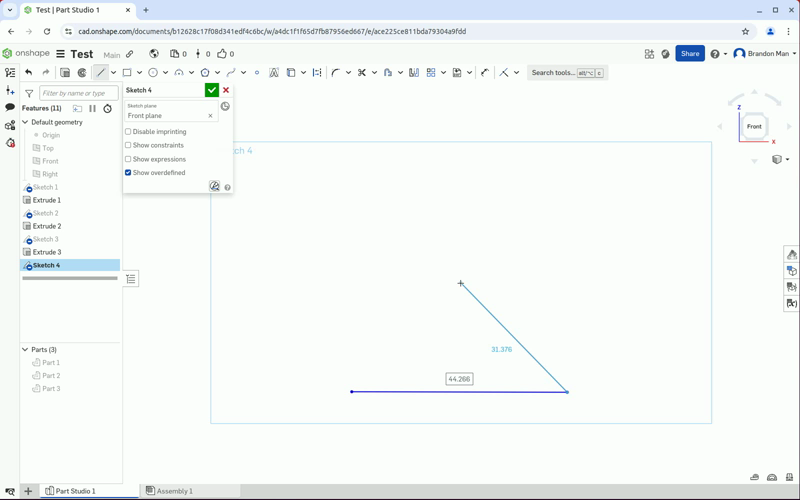
key_up(shift)
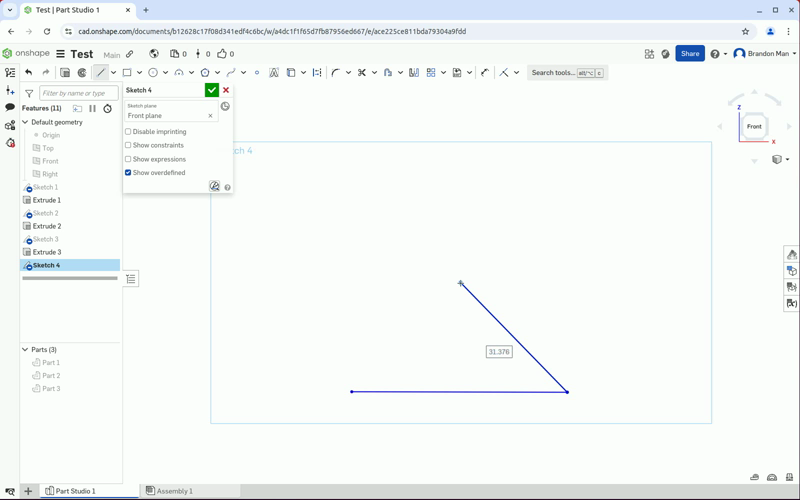
key_down(shift)
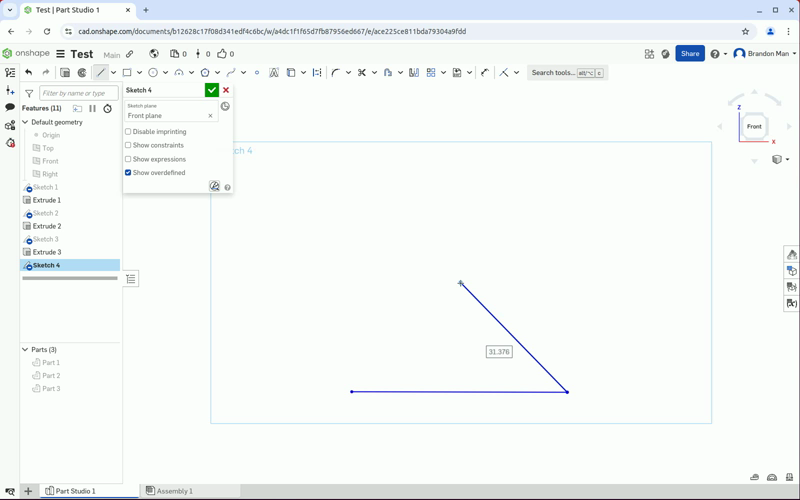
mouse_move(351, 391)
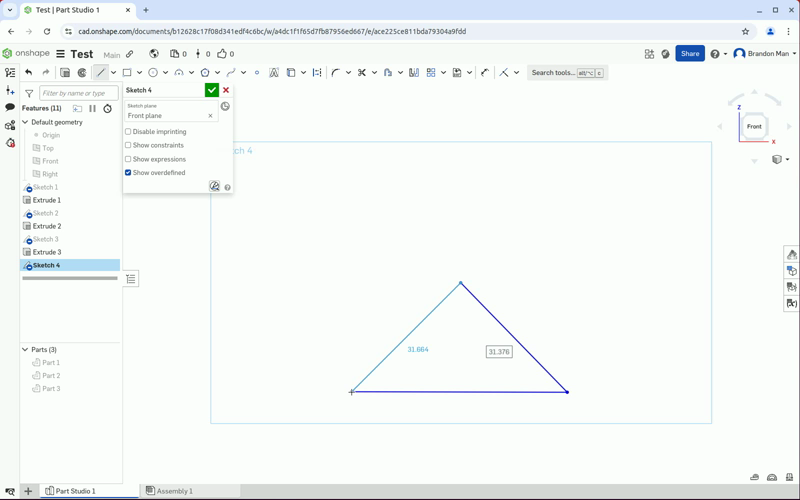
key_up(shift)
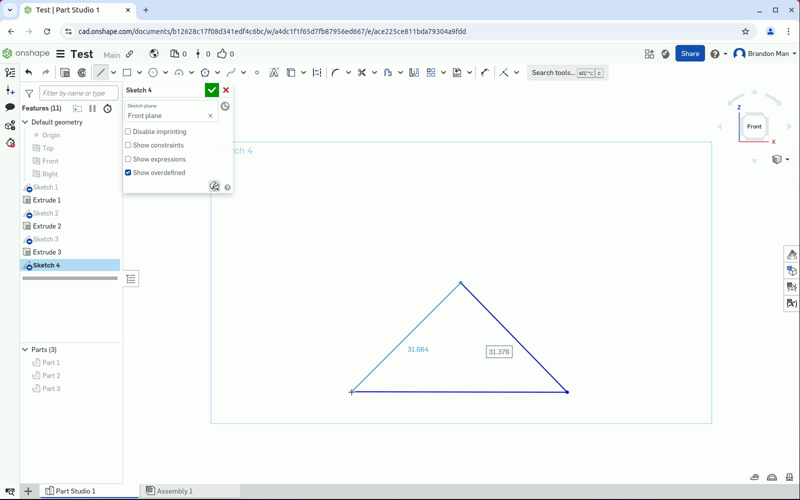
click(351, 391)
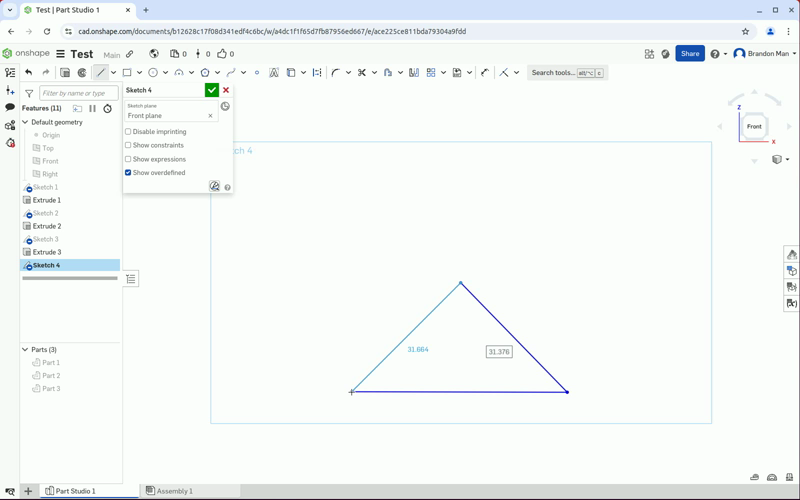
key(esc)
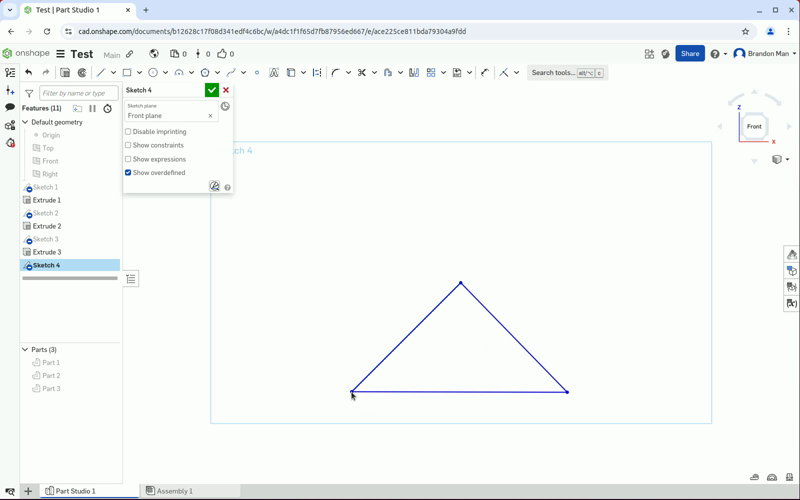
mouse_move(501, 365)
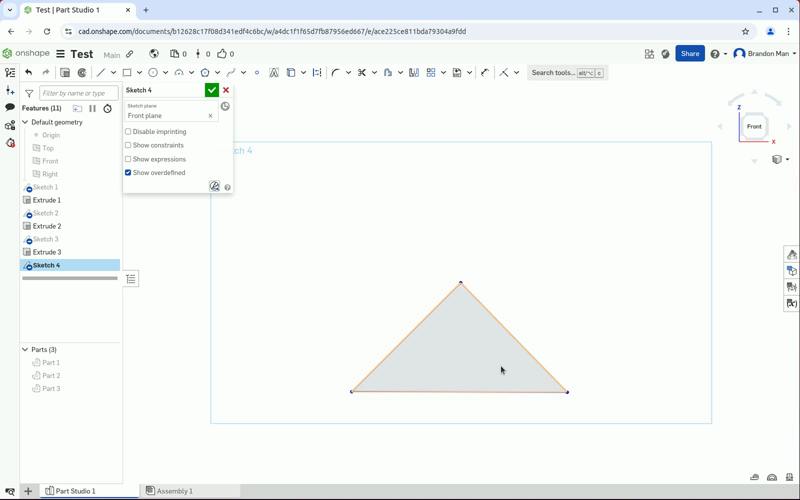
click(501, 365)
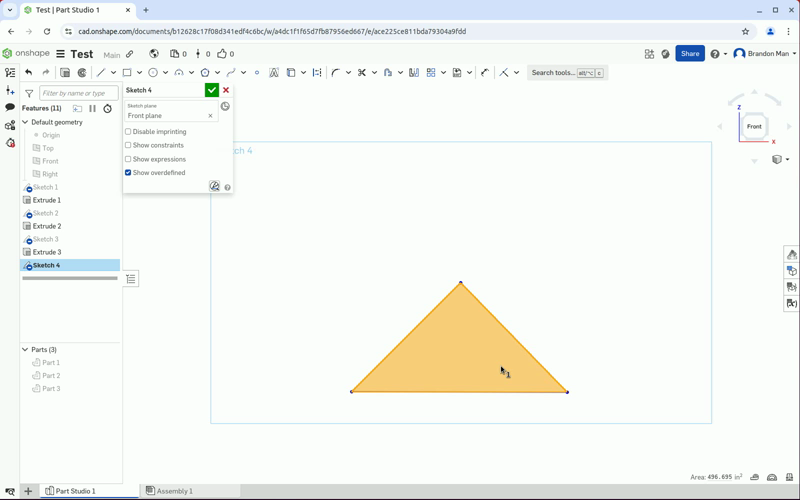
mouse_move(73, 352)
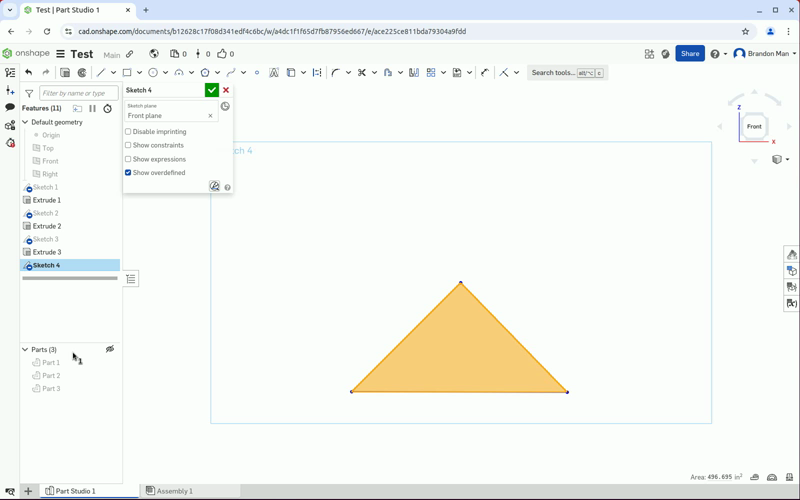
key(shift+y)
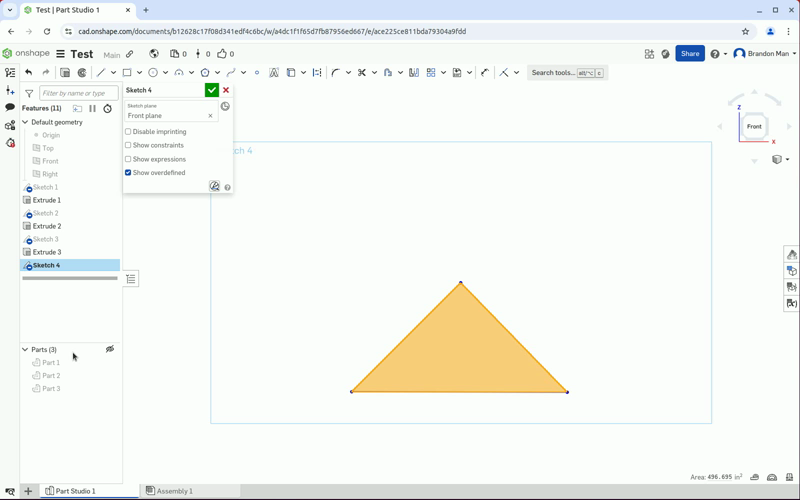
key(shift+e)
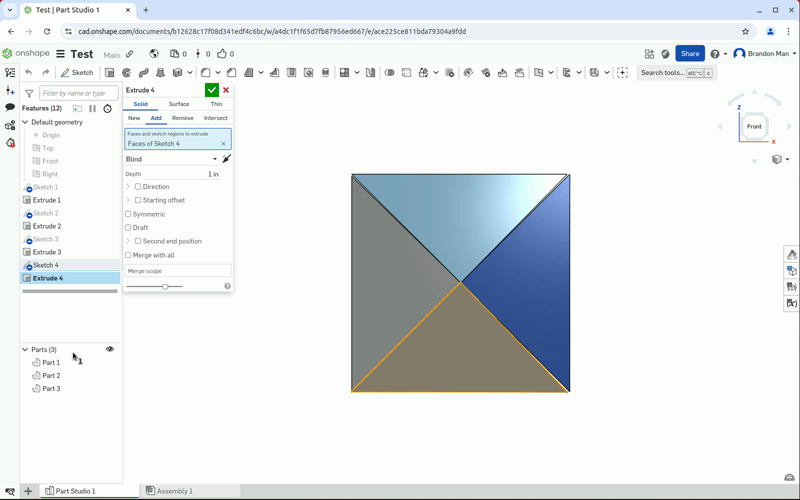
mouse_move(143, 106)
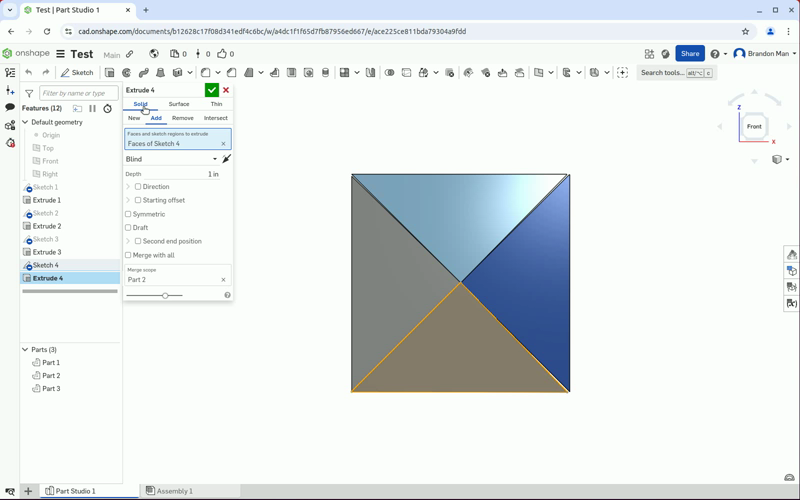
click(143, 106)
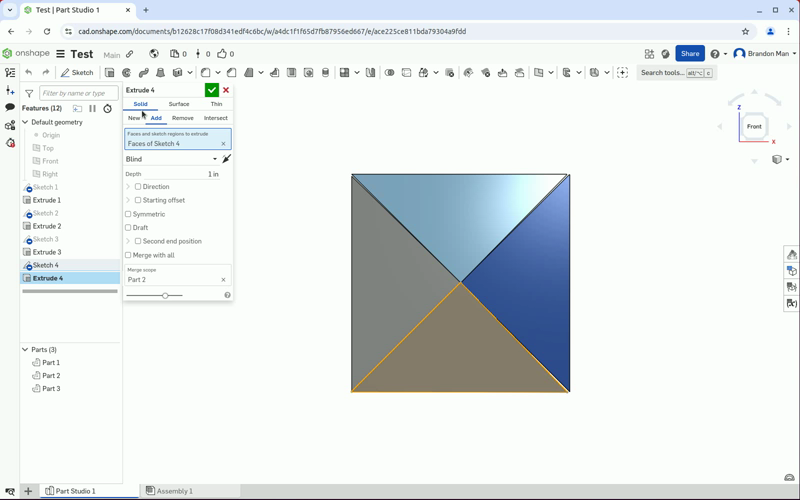
mouse_move(137, 120)
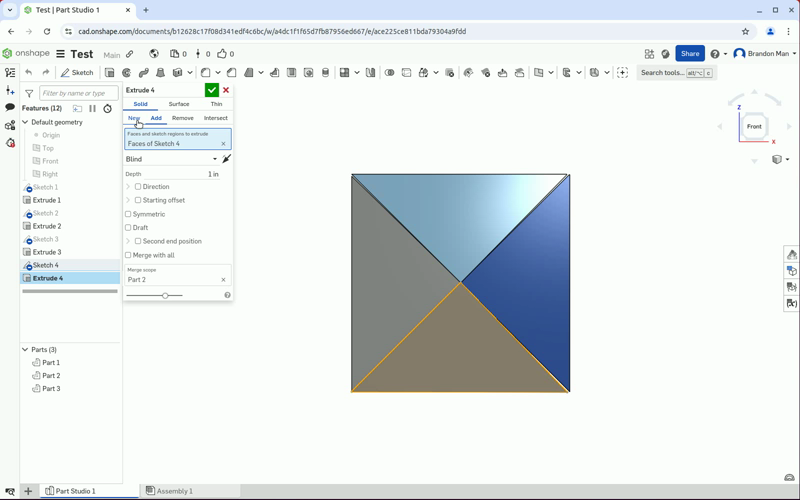
click(137, 120)
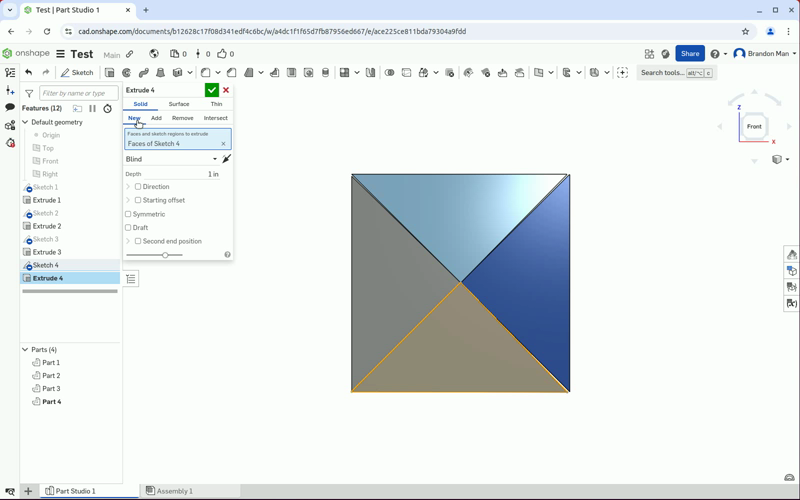
key(tab, 4)
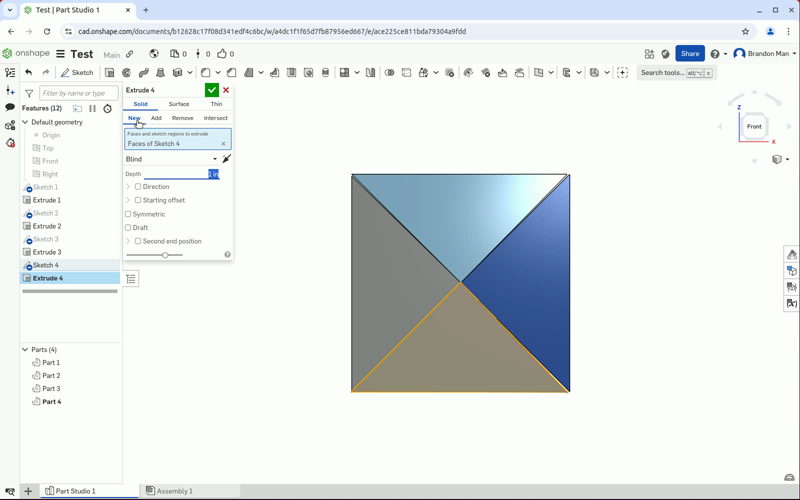
text(4.574)
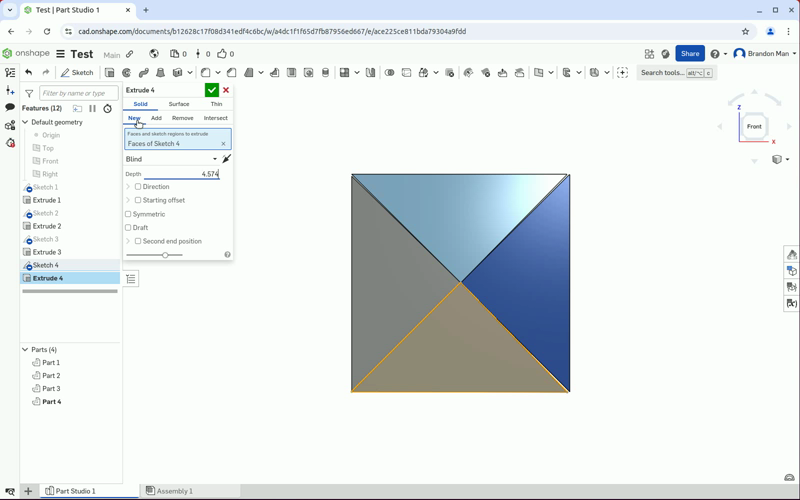
key(enter)
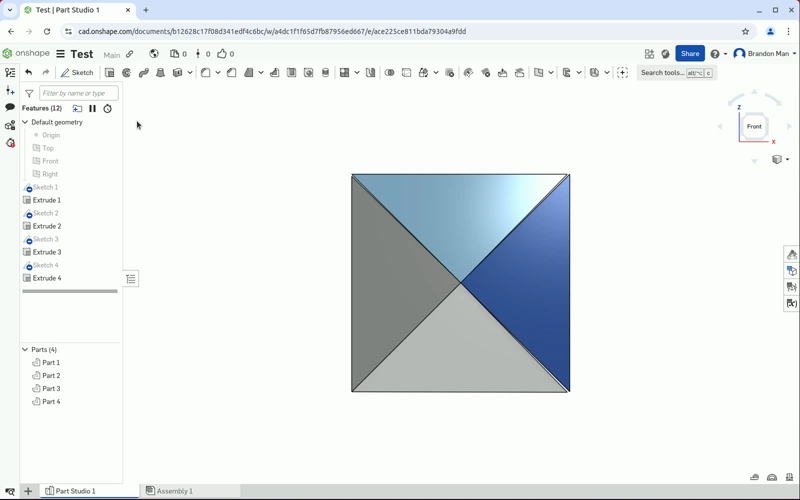
key(shift+h)
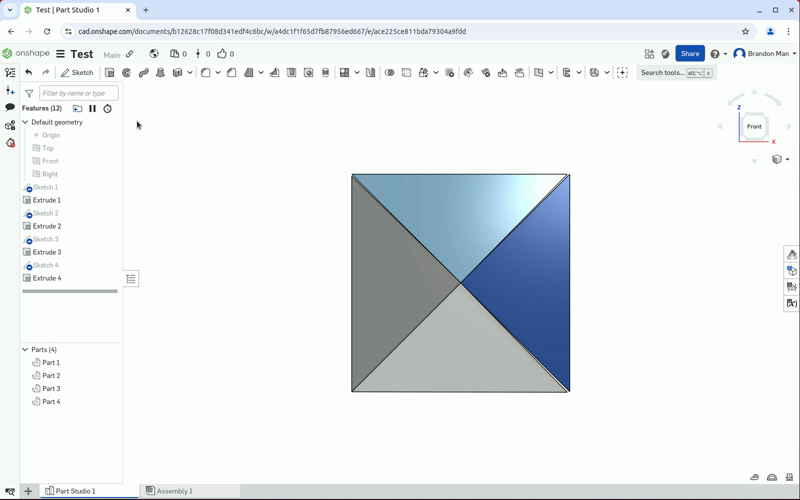
key(shift+h)
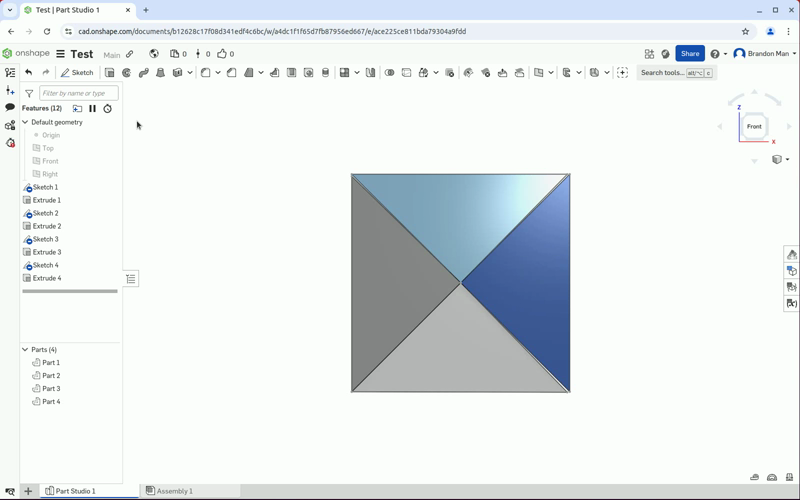
key(shift+7)
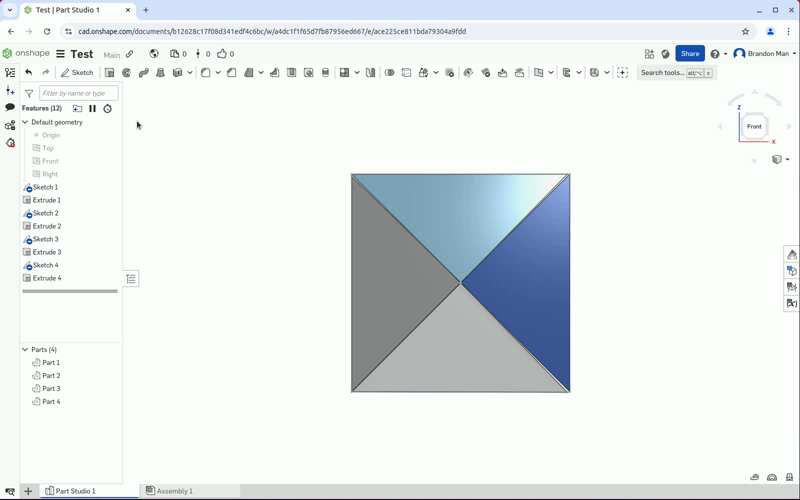
key(left, 2)
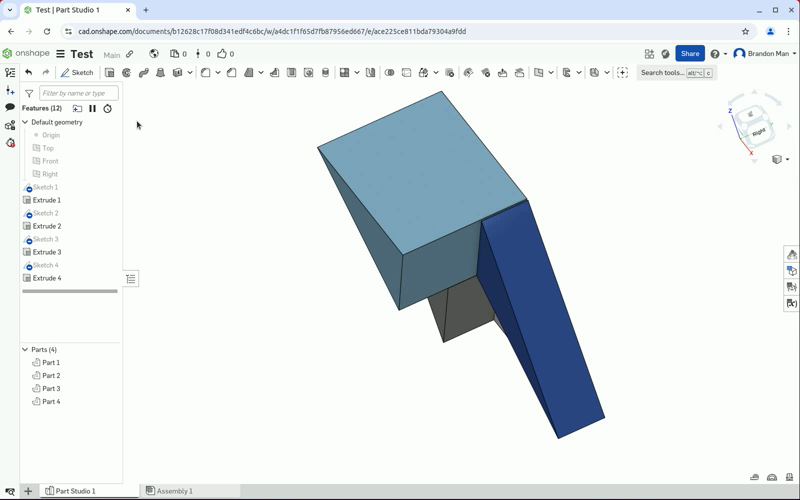
key(down, 2)
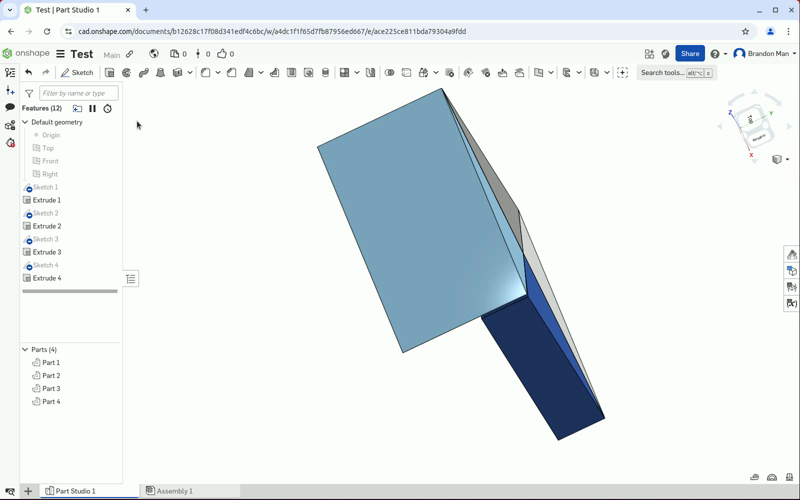
key(up, 2)
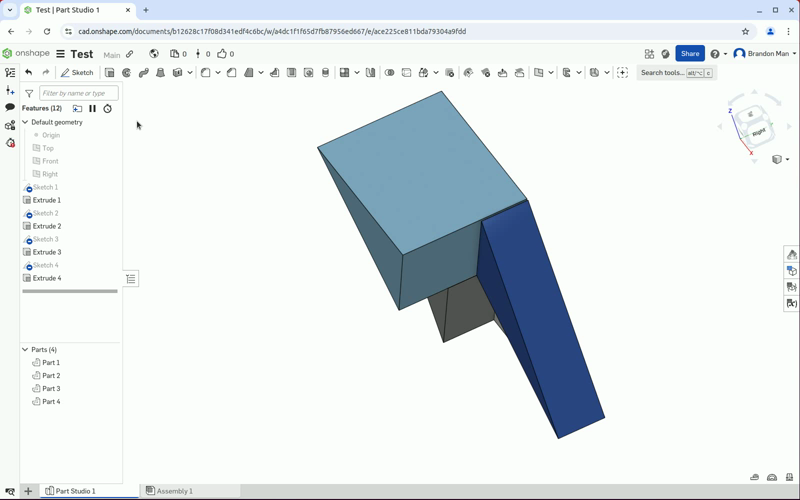
key(right, 2)
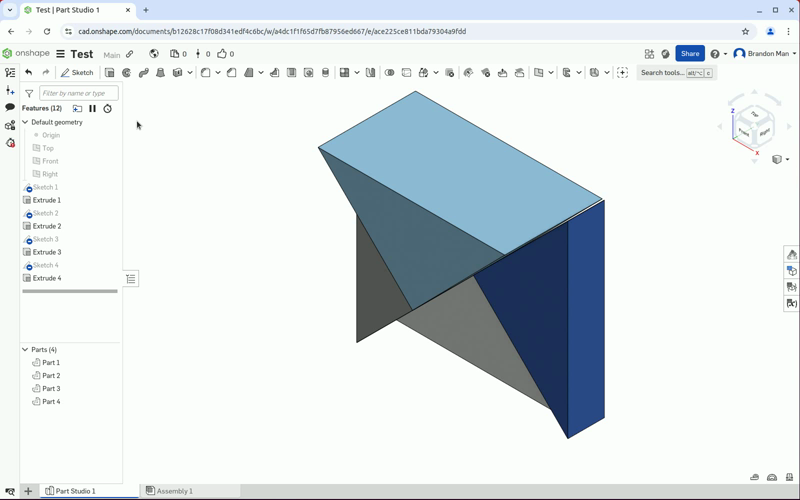
mouse_move(73, 189)
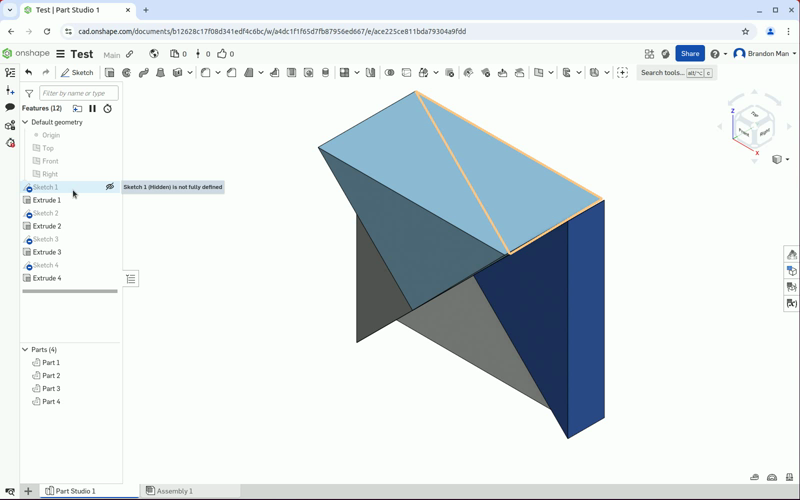
click(73, 189)